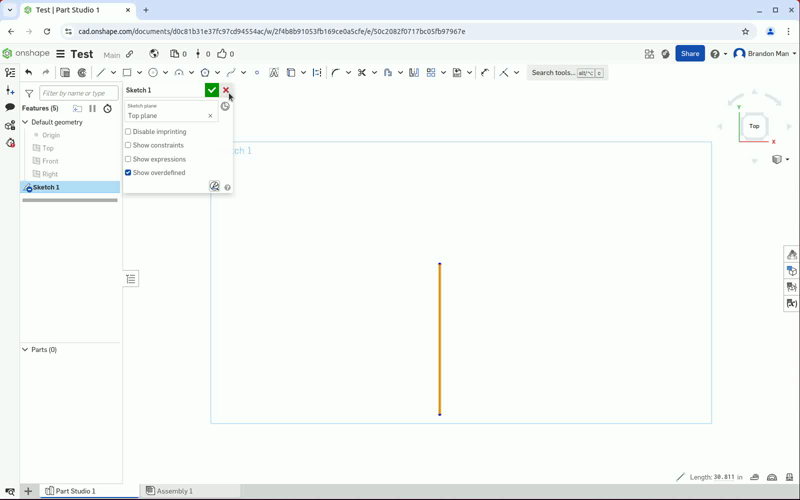
key(shift+h)
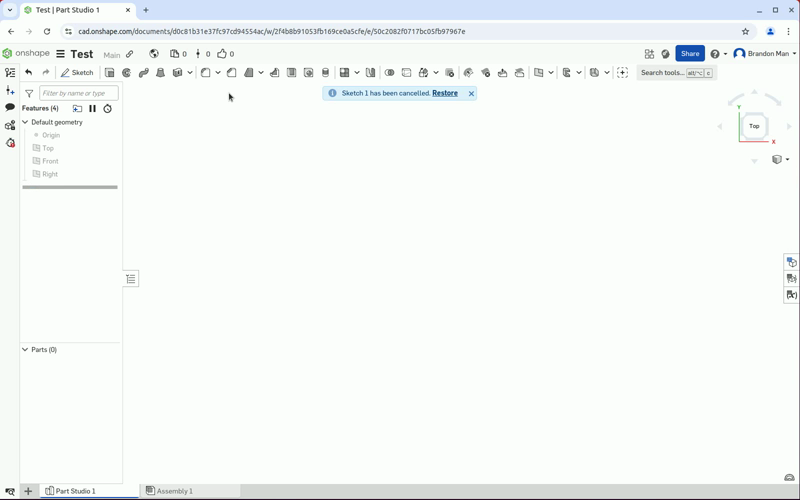
mouse_move(73, 352)
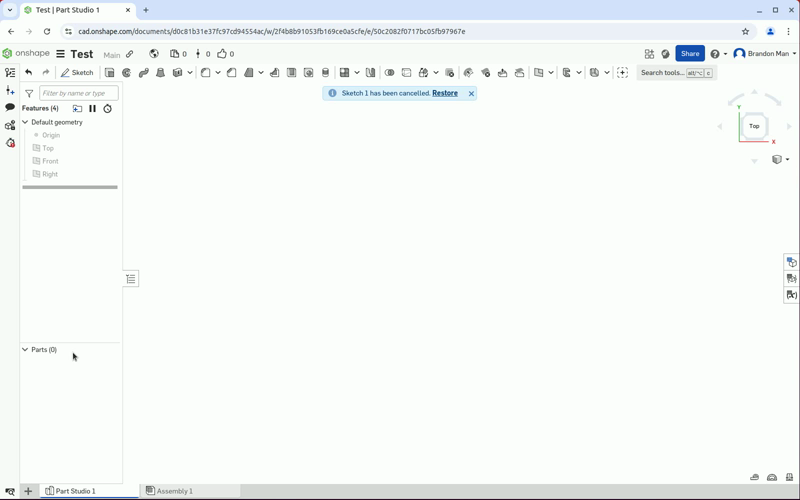
key(y)
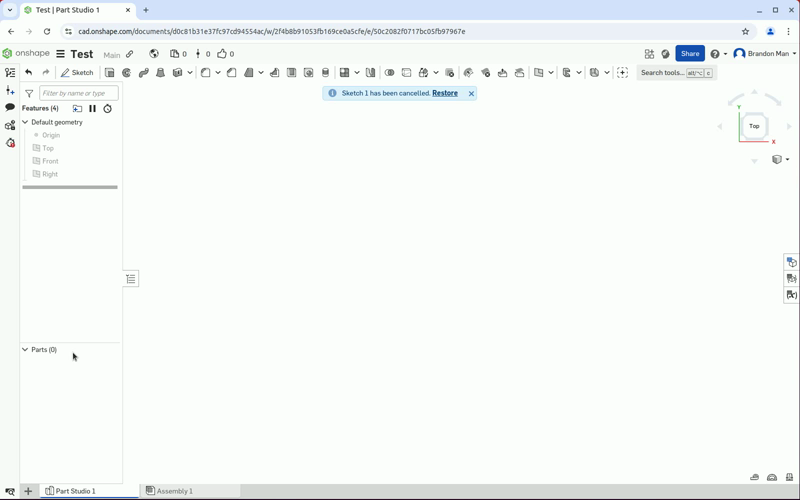
key(shift+p)
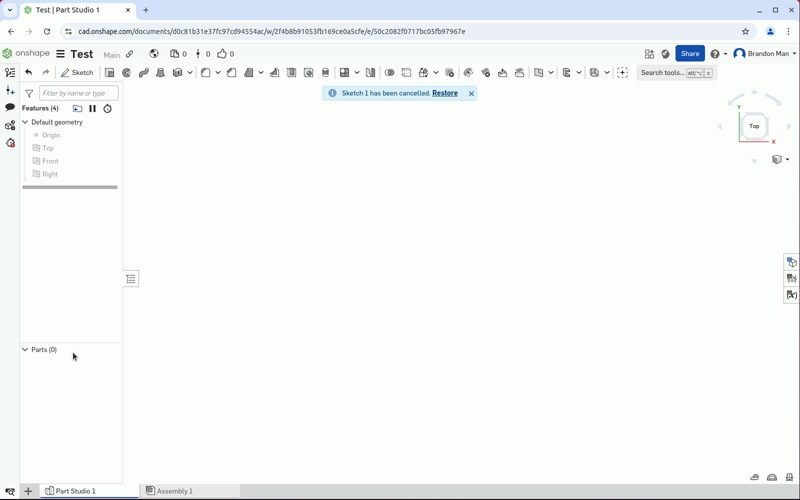
key(space)
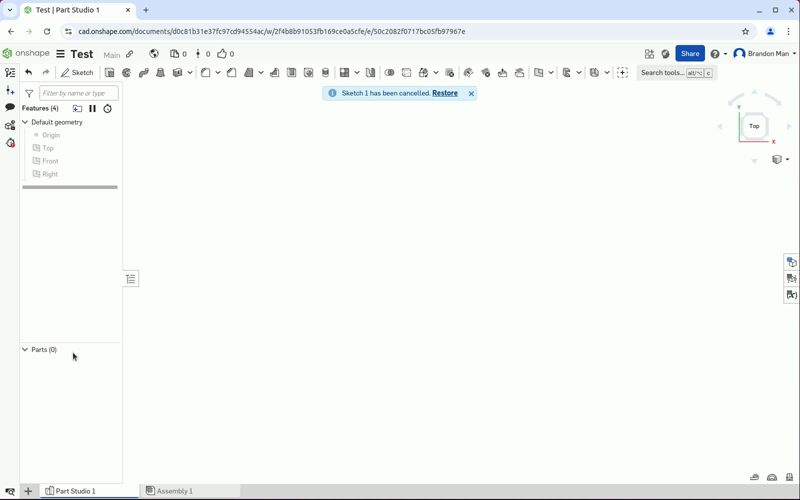
key_down(shift)
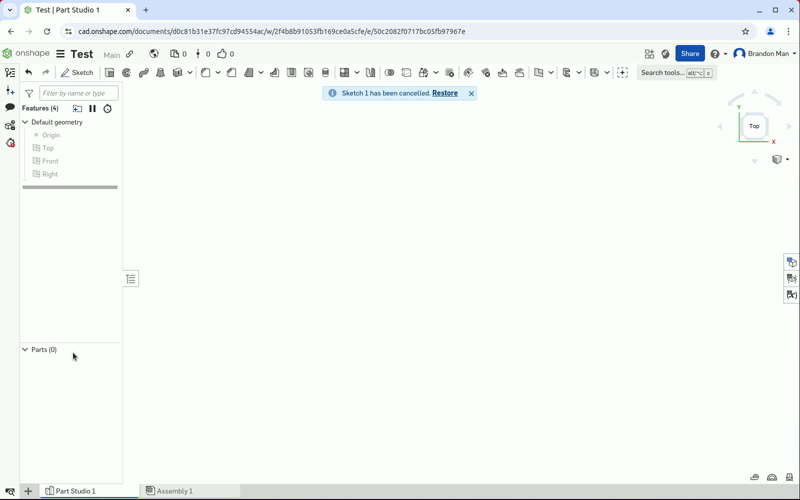
key(up)
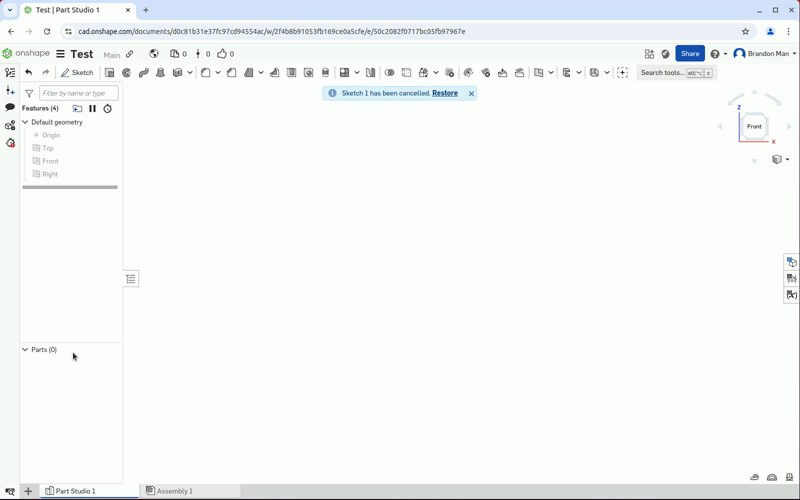
key_up(shift)
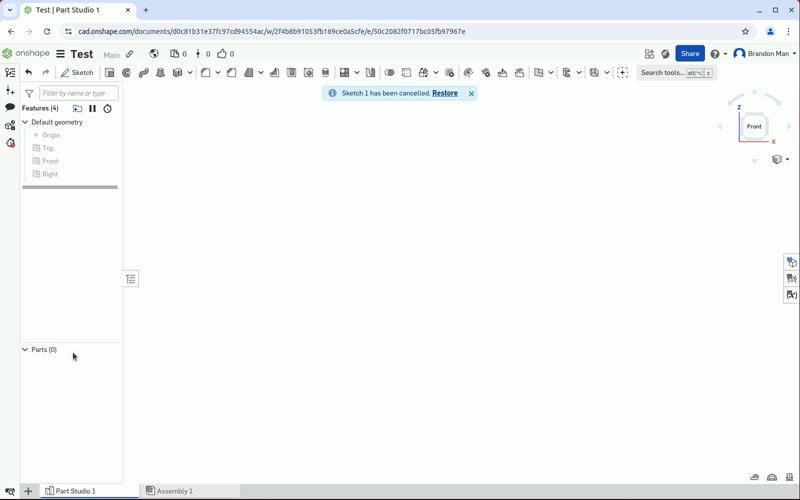
mouse_move(73, 352)
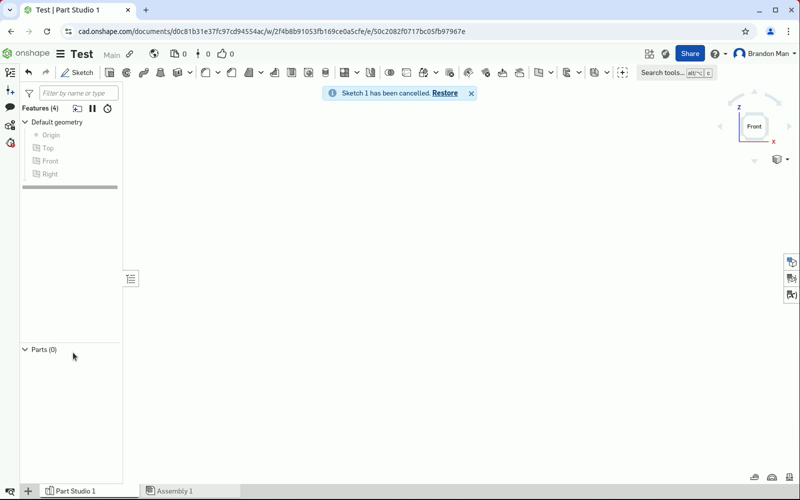
key(shift+y)
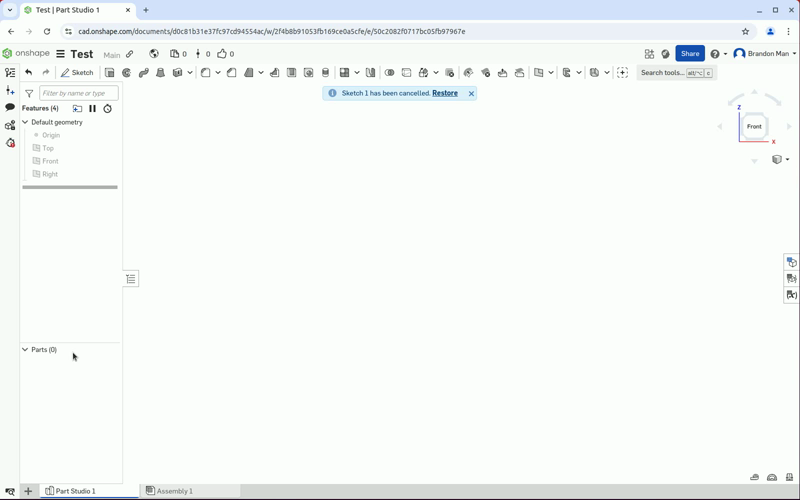
key(shift+s)
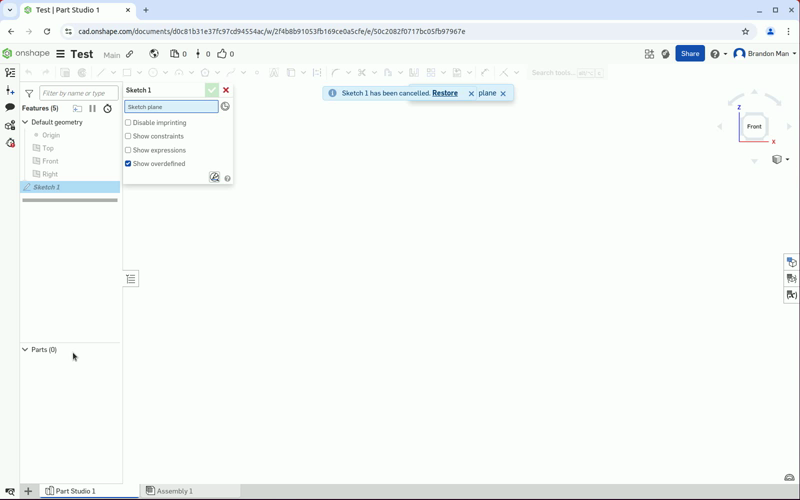
mouse_move(73, 163)
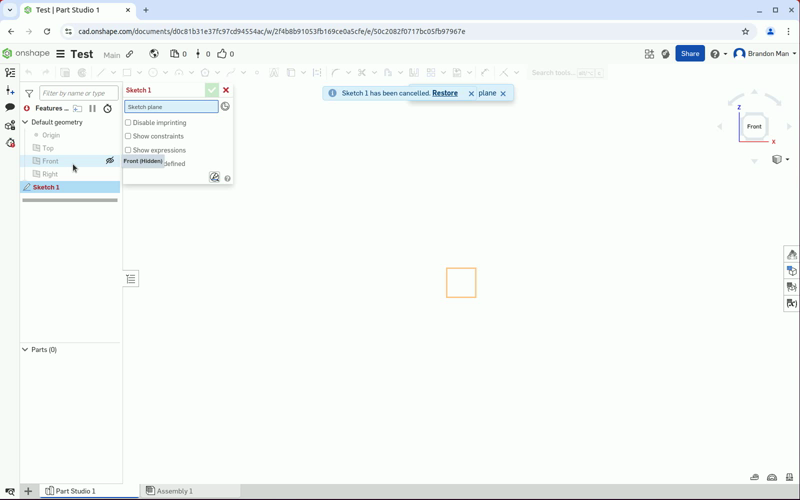
click(73, 163)
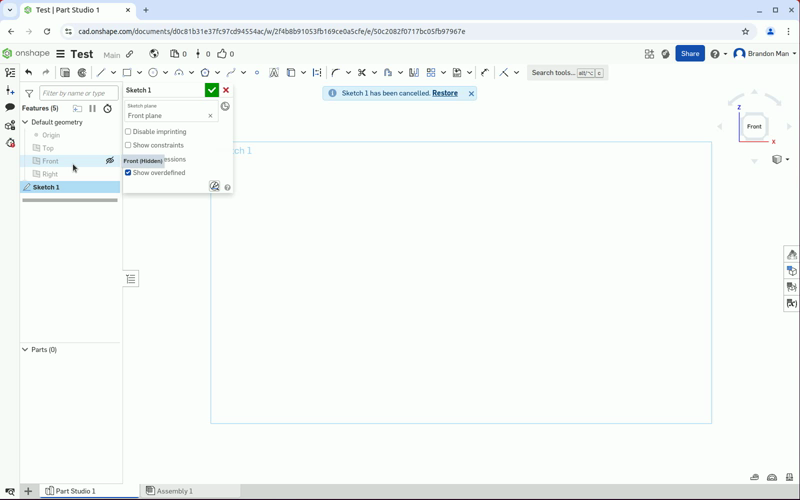
mouse_move(73, 352)
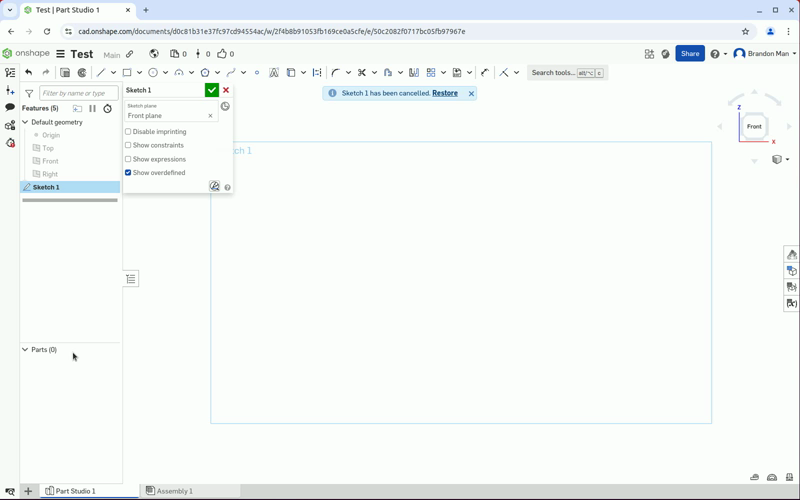
key(y)
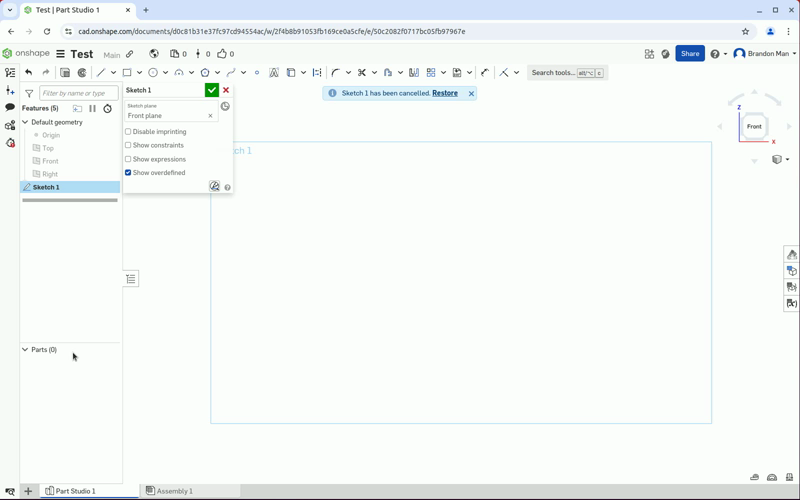
key(c)
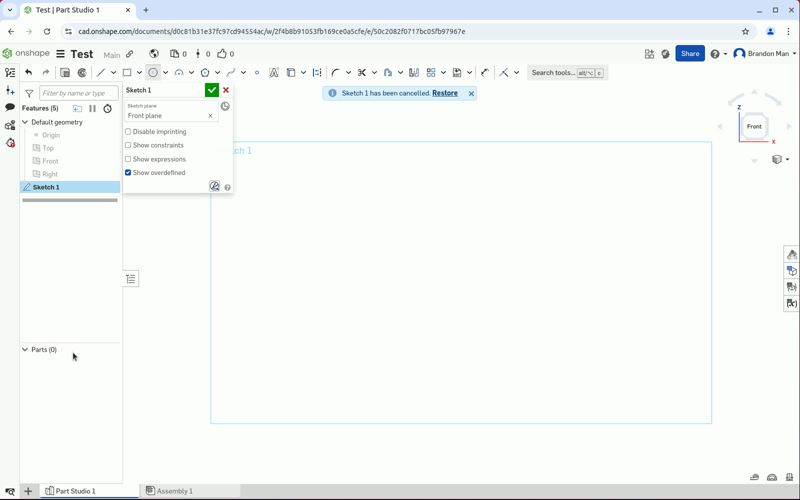
key_down(shift)
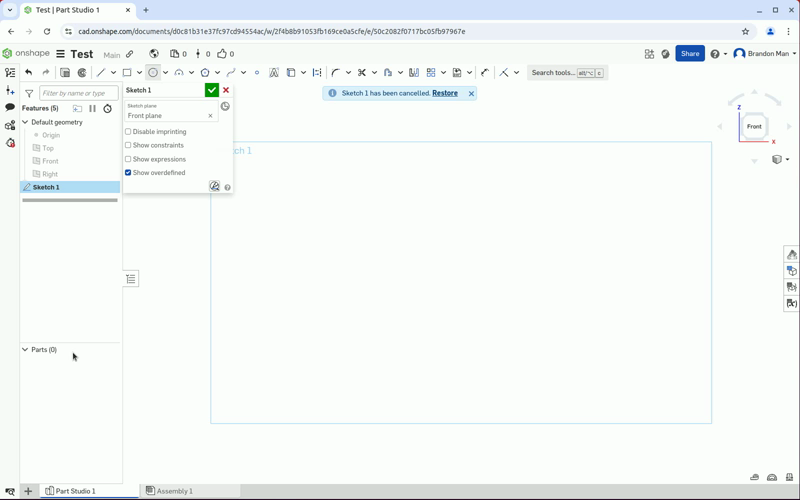
mouse_move(461, 282)
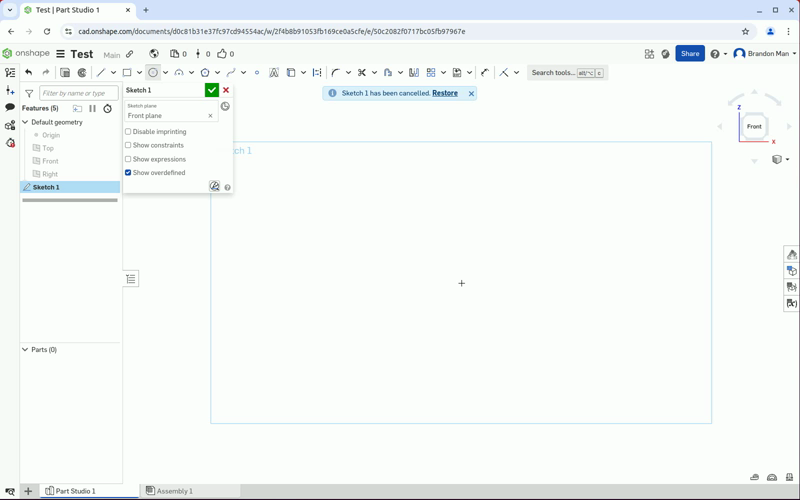
click(461, 282)
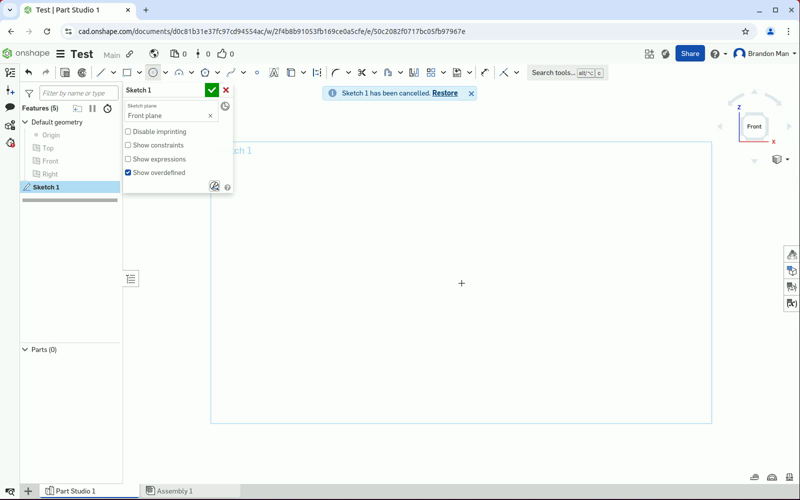
key_up(shift)
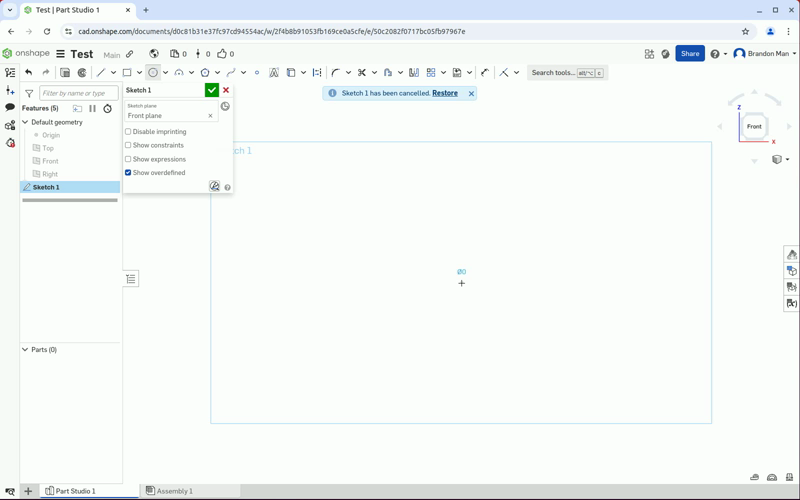
mouse_move(465, 282)
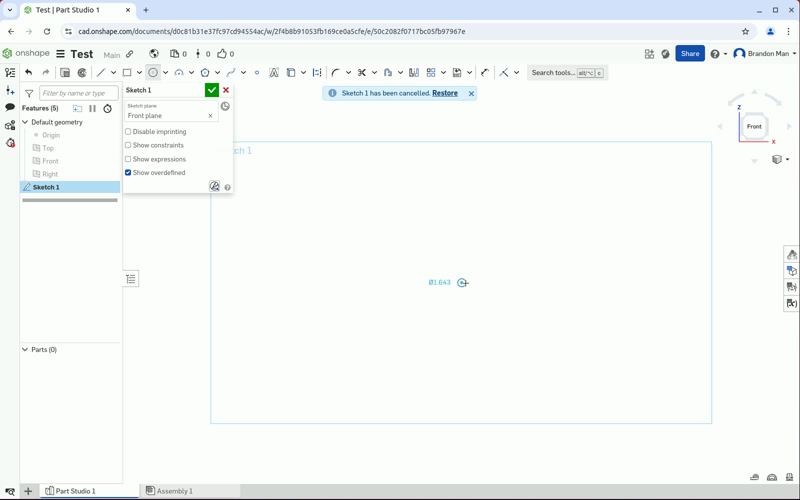
click(465, 282)
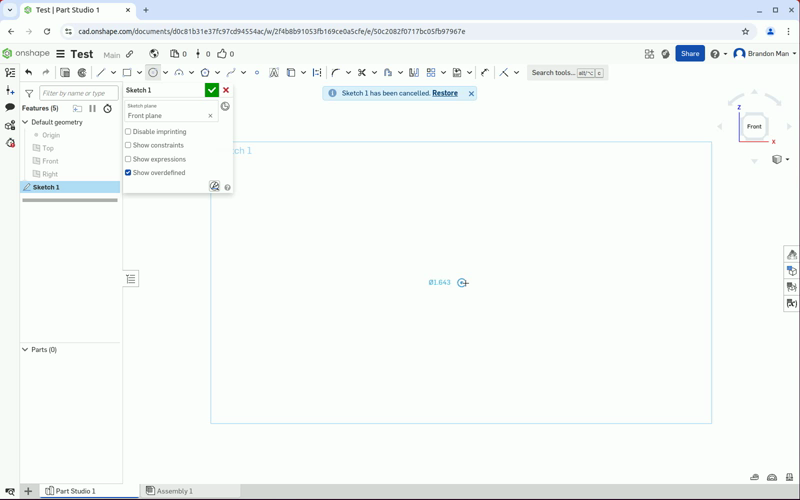
key(esc)
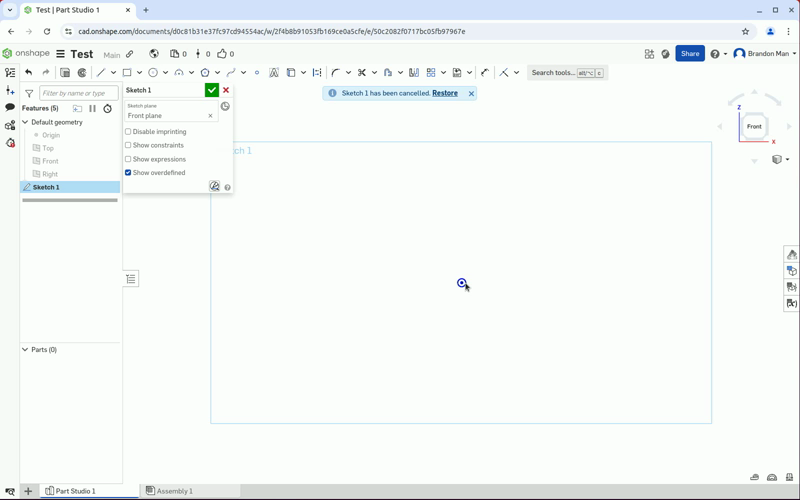
mouse_move(461, 285)
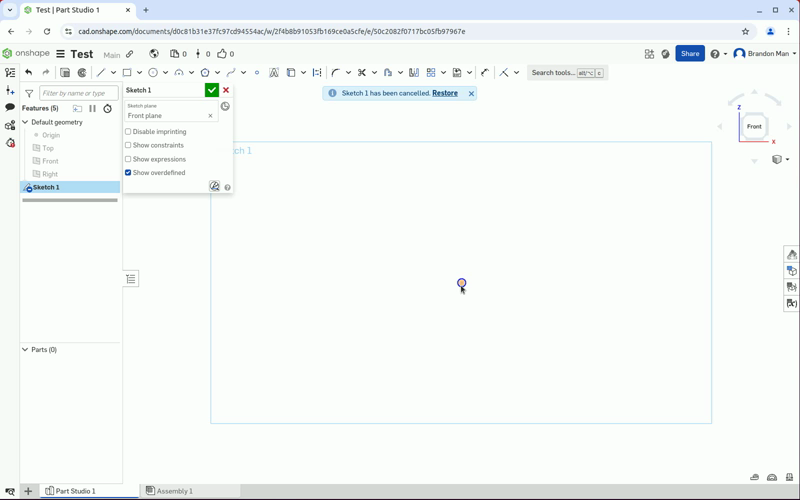
scroll(6)
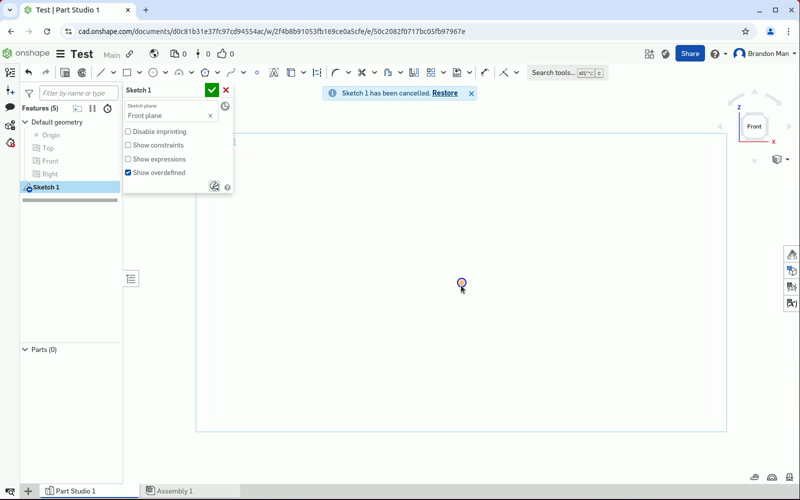
scroll(6)
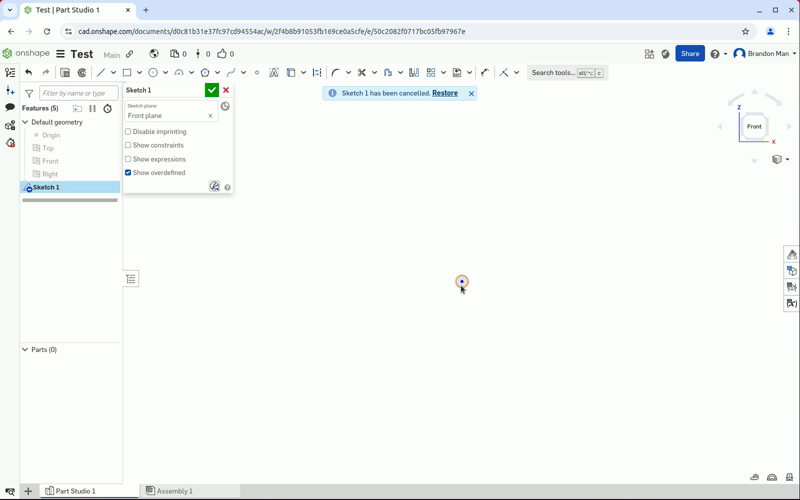
scroll(6)
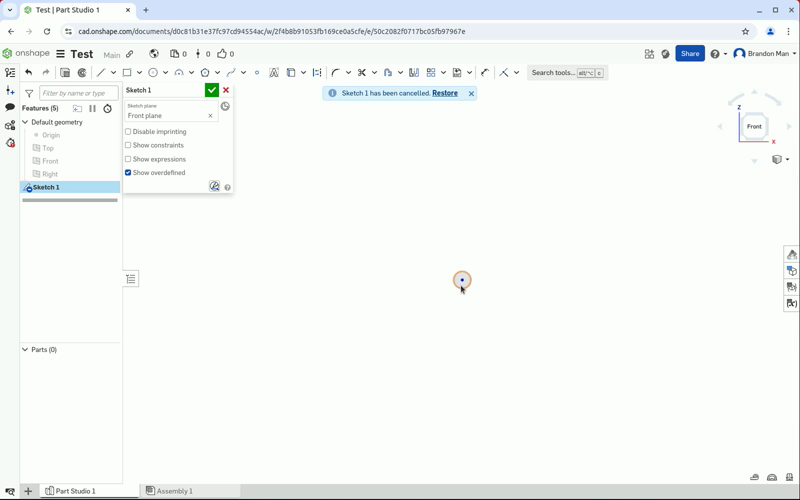
scroll(6)
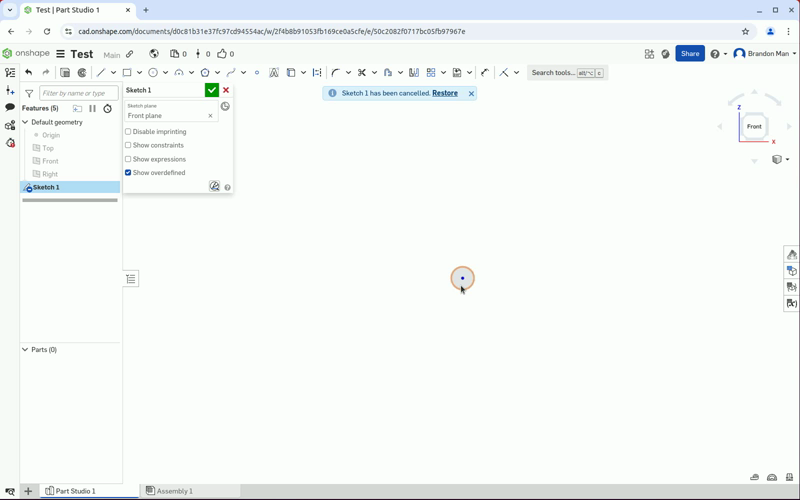
scroll(6)
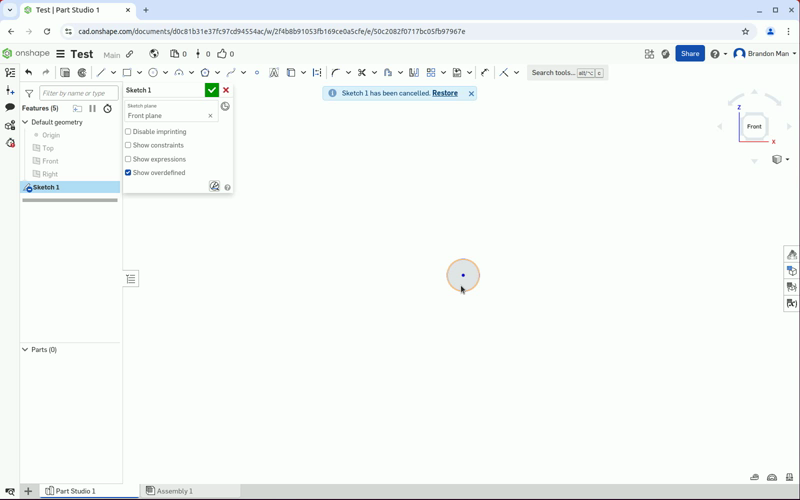
scroll(6)
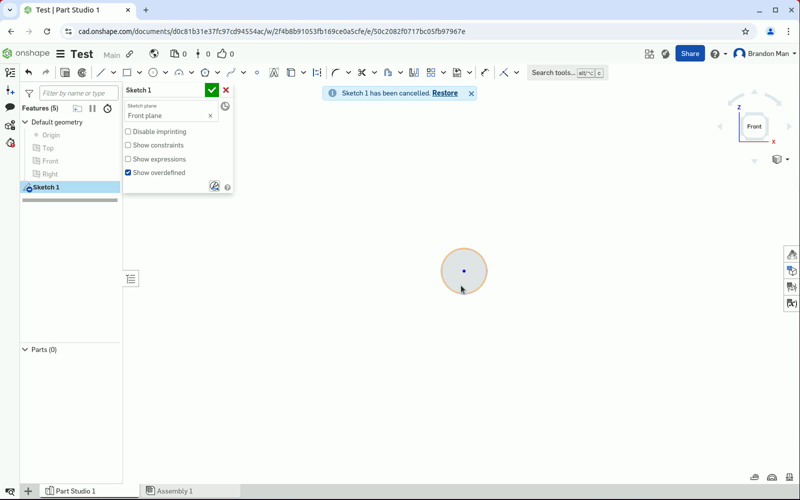
scroll(6)
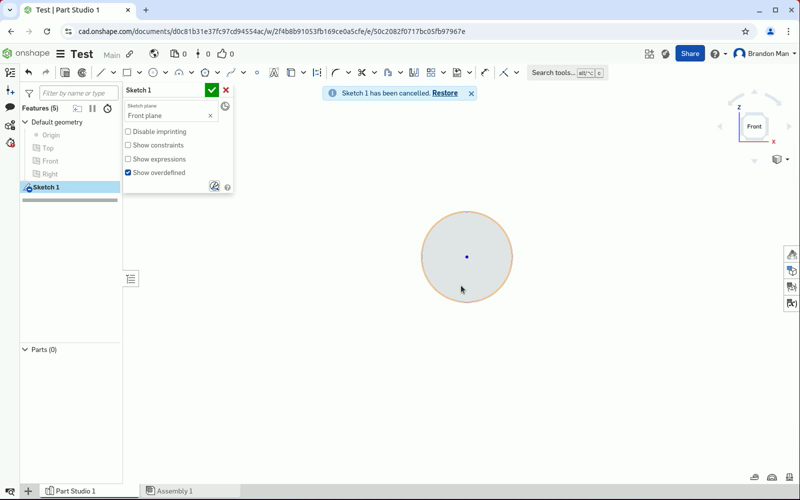
click(461, 285)
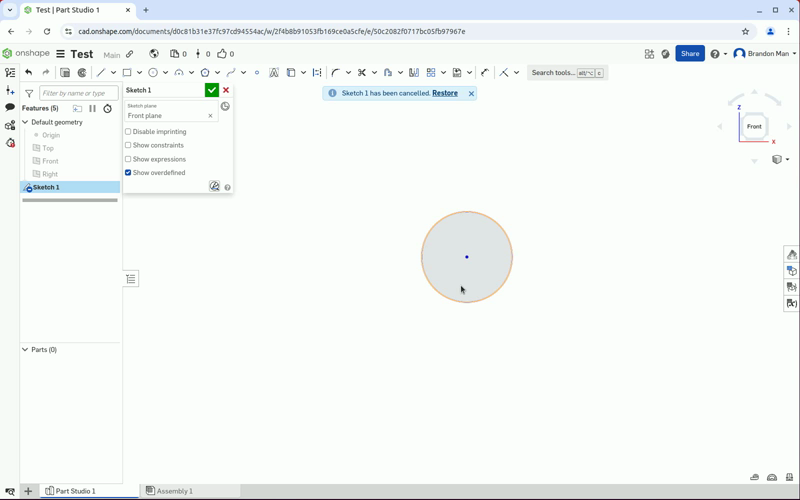
scroll(-6)
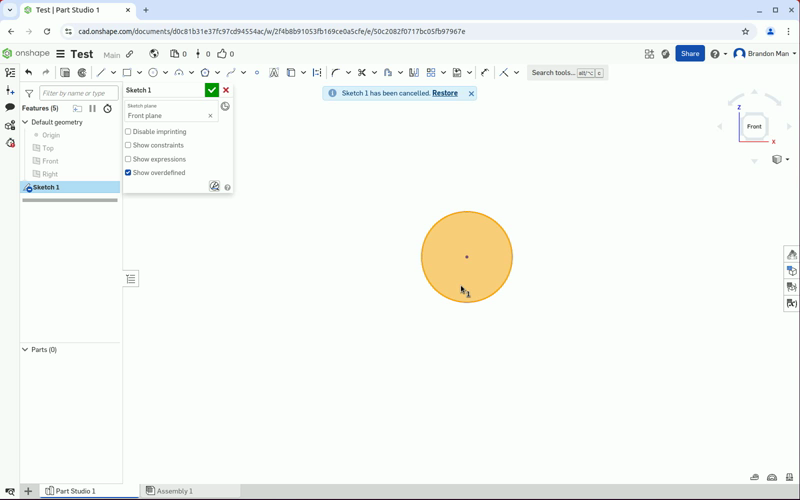
scroll(-6)
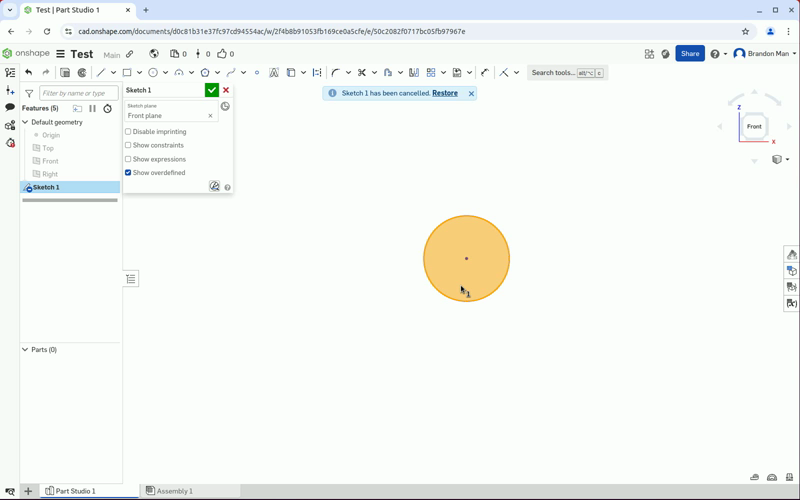
scroll(-6)
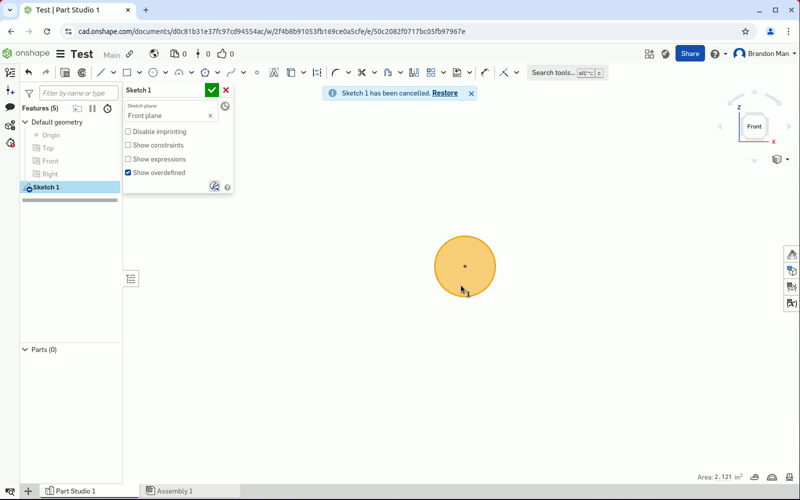
scroll(-6)
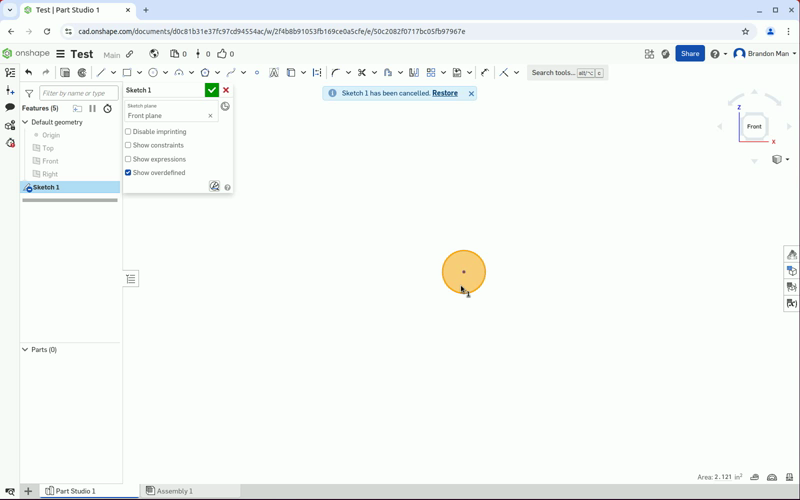
scroll(-6)
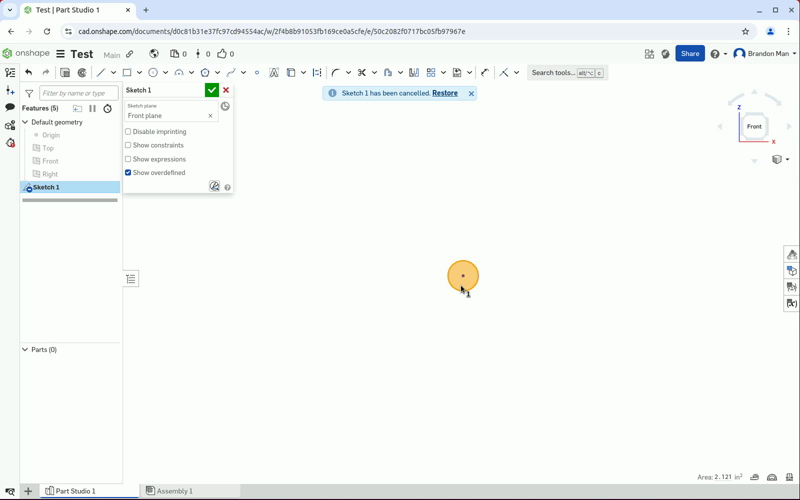
scroll(-6)
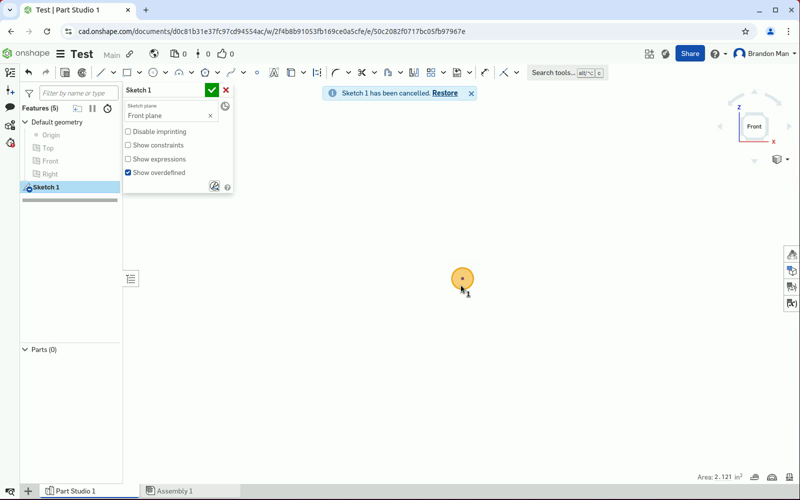
scroll(-6)
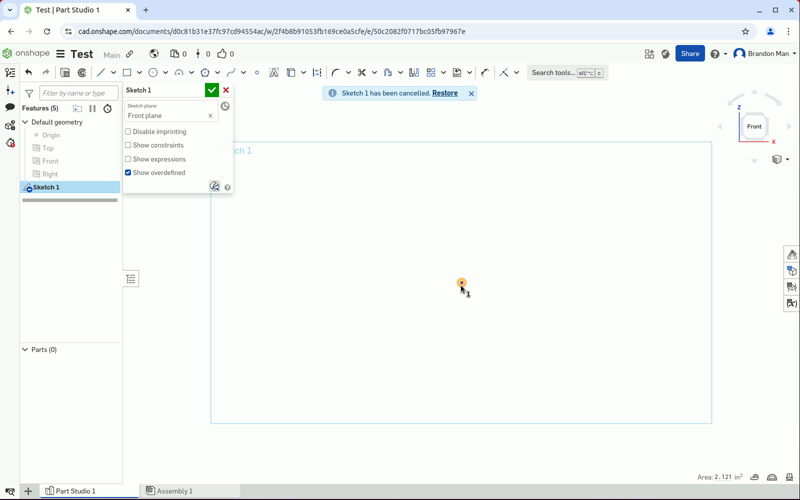
mouse_move(73, 352)
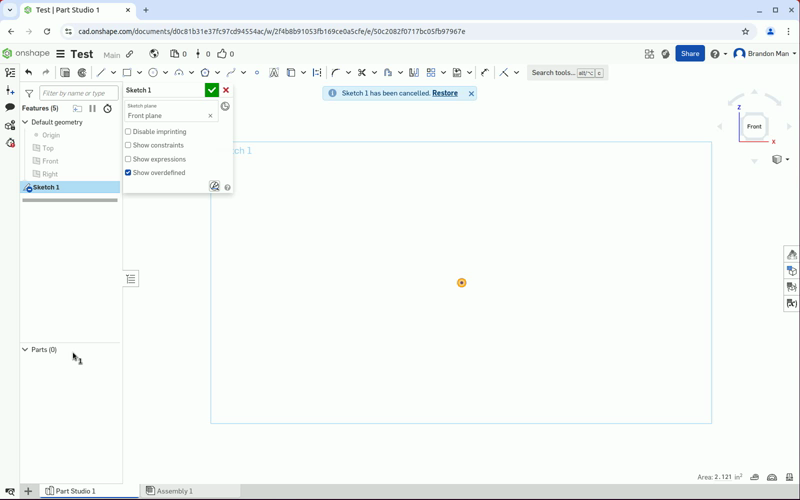
key(shift+y)
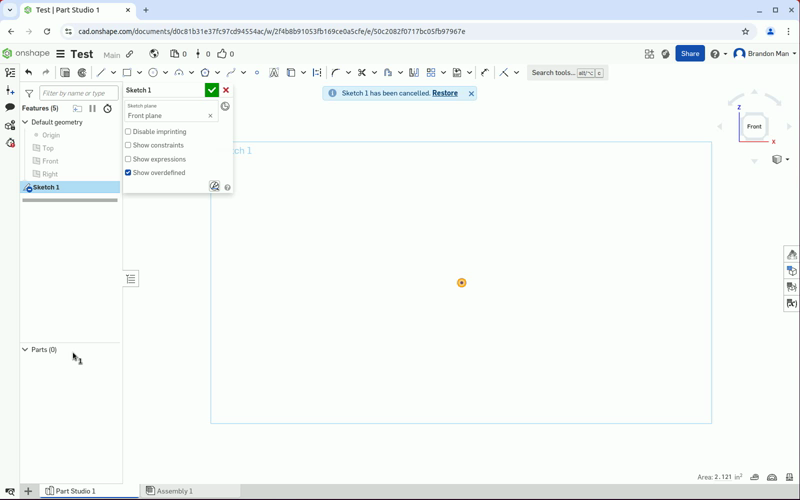
key(shift+e)
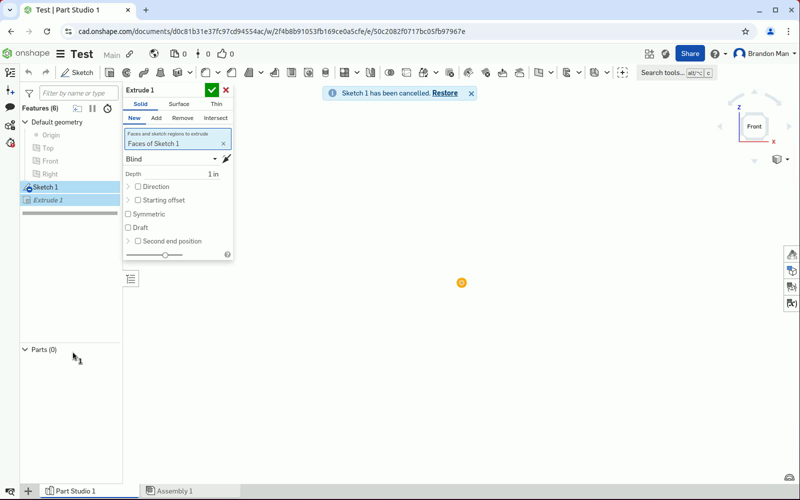
mouse_move(143, 106)
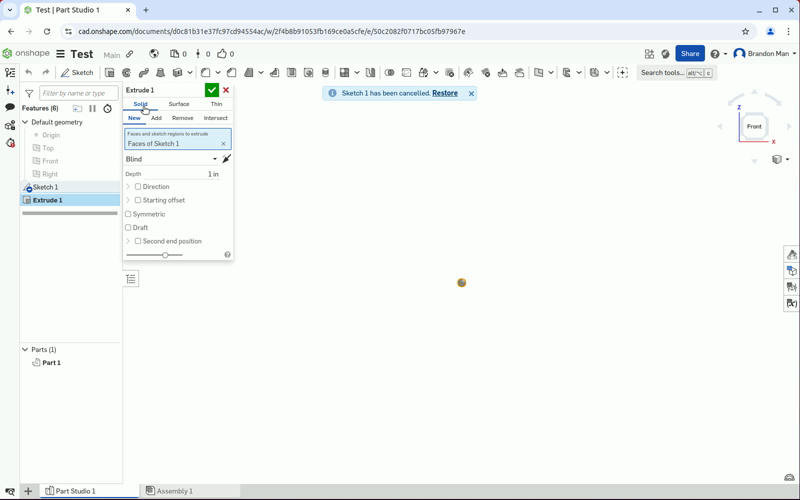
click(143, 106)
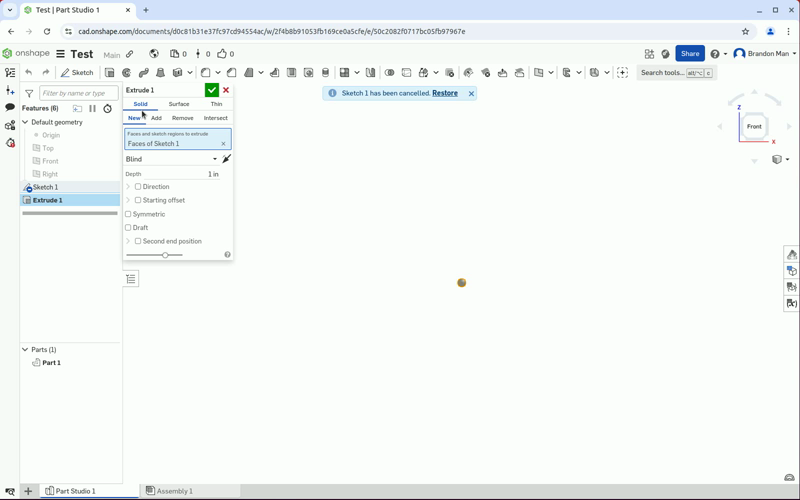
mouse_move(137, 120)
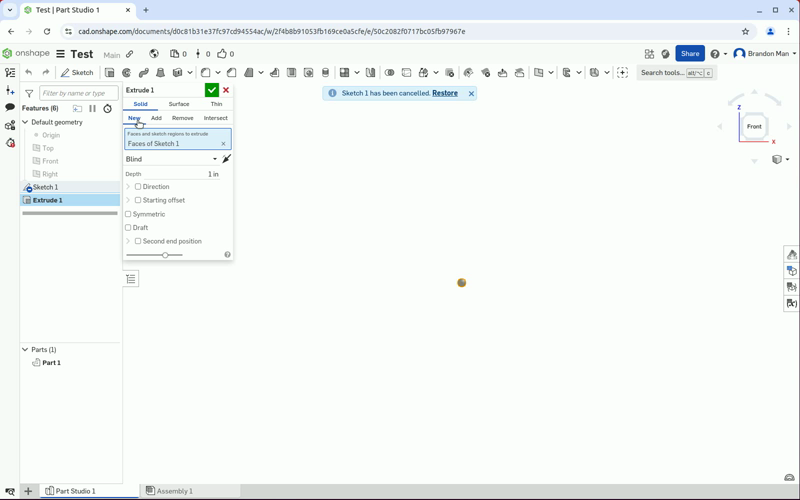
click(137, 120)
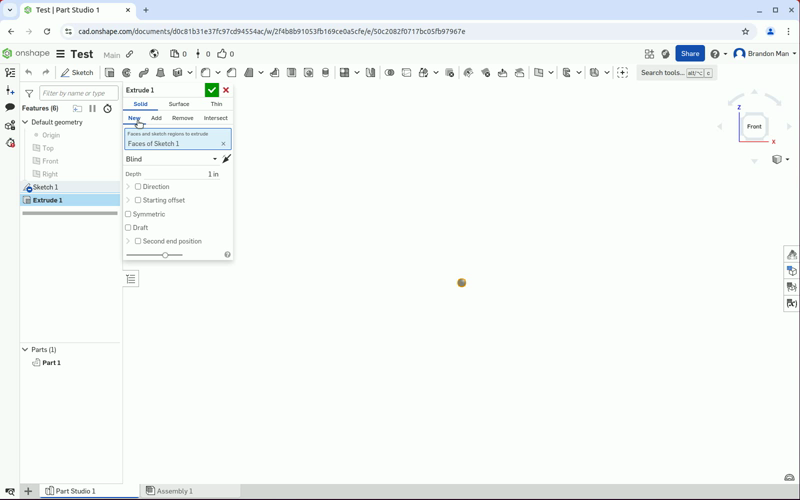
key(tab, 4)
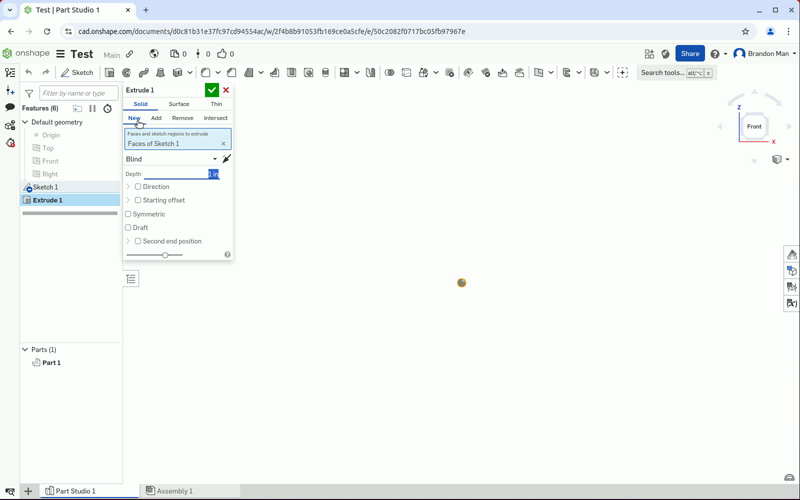
text(2.166)
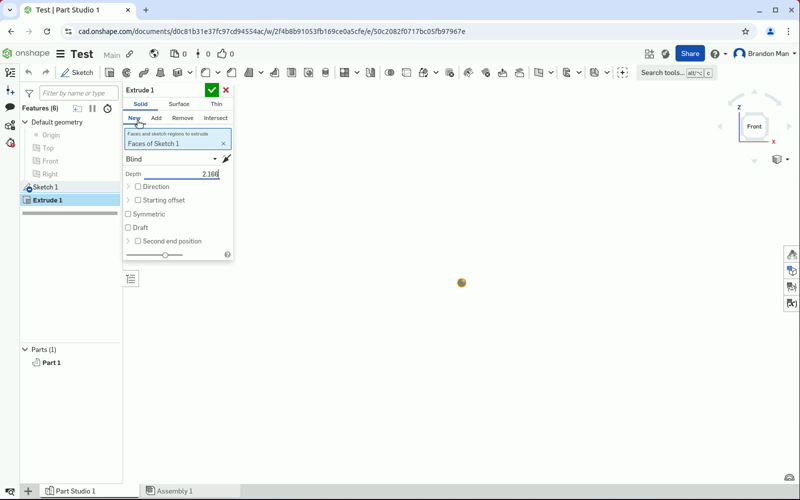
key(enter)
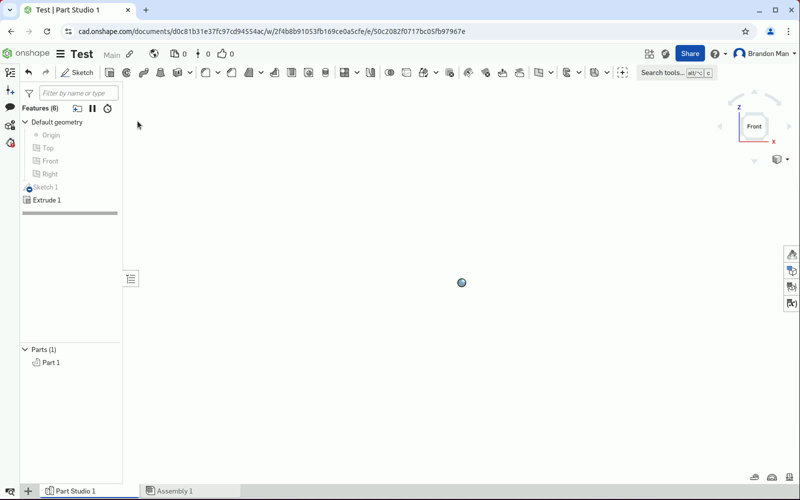
key(shift+h)
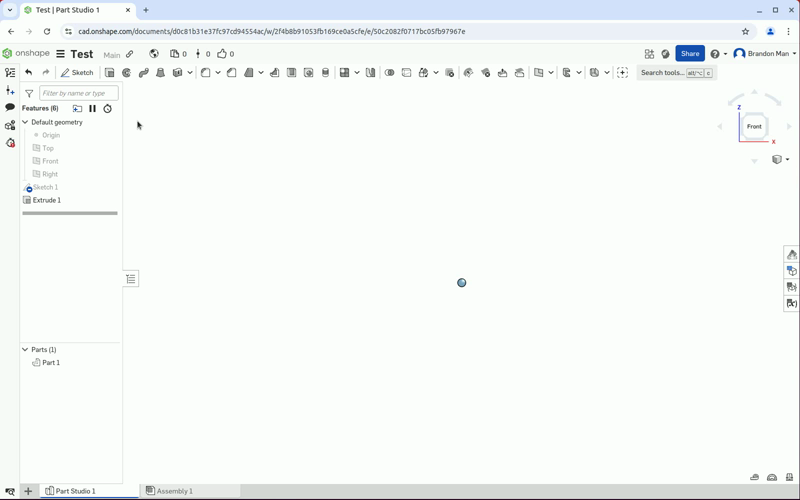
key(shift+h)
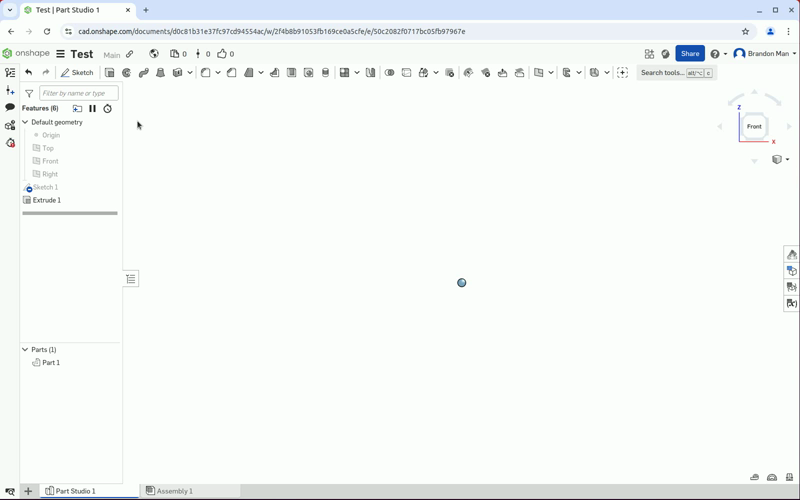
mouse_move(73, 189)
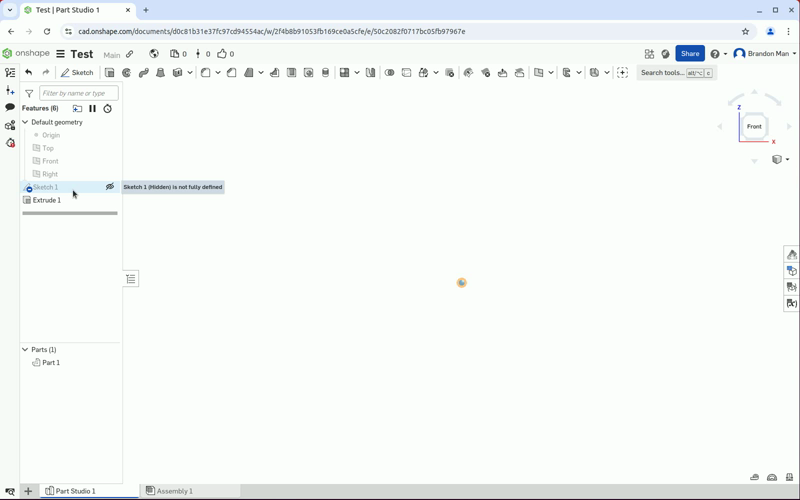
click(73, 189)
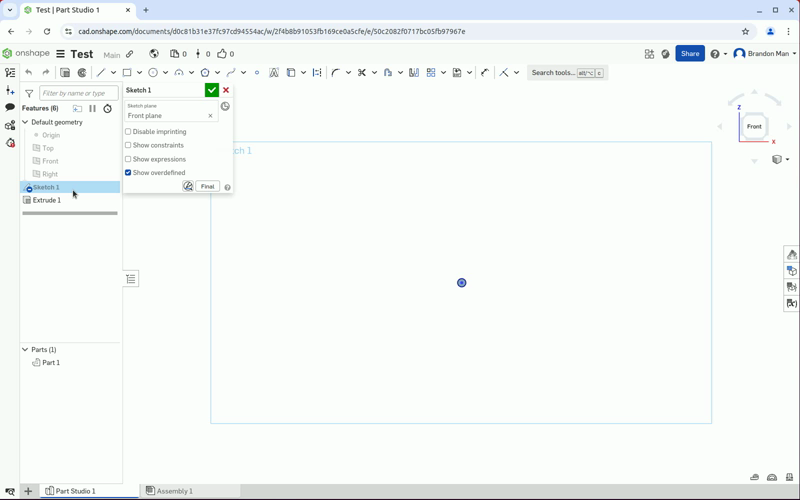
mouse_move(229, 92)
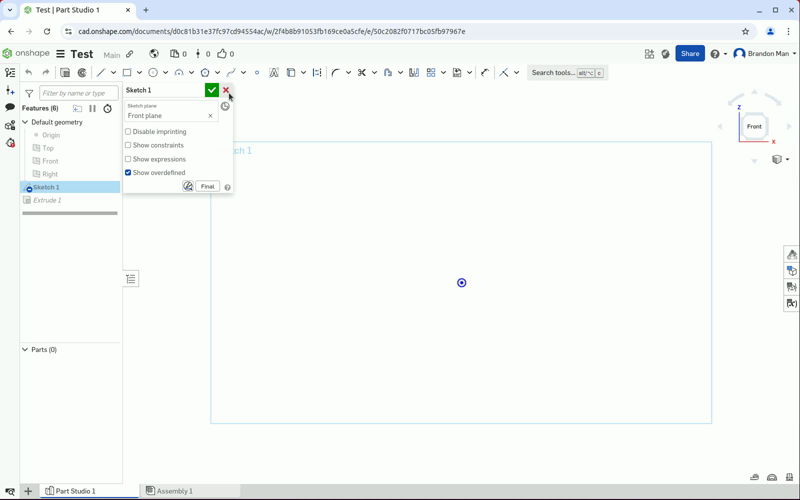
click(229, 92)
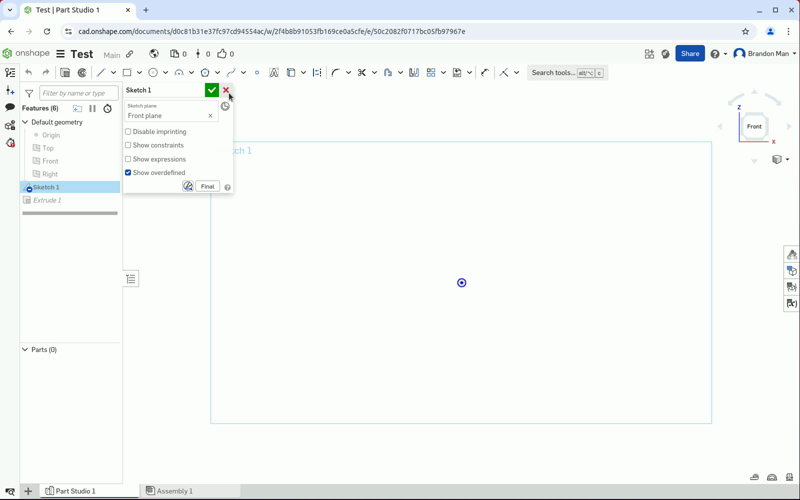
key(shift+s)
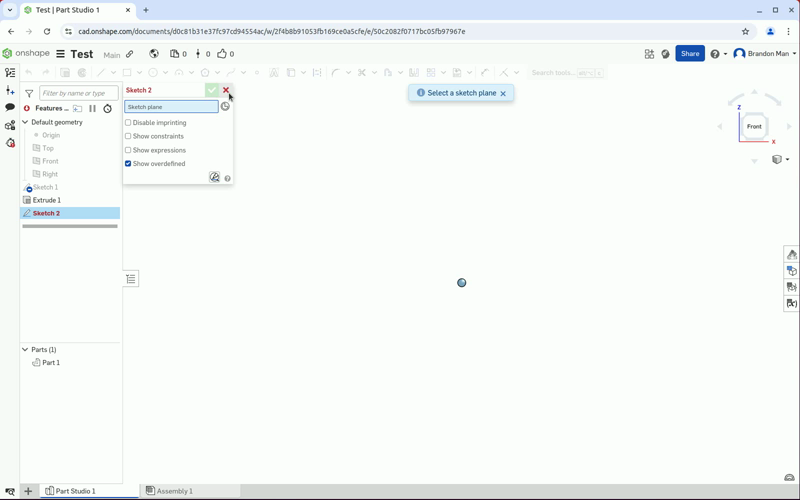
mouse_move(73, 163)
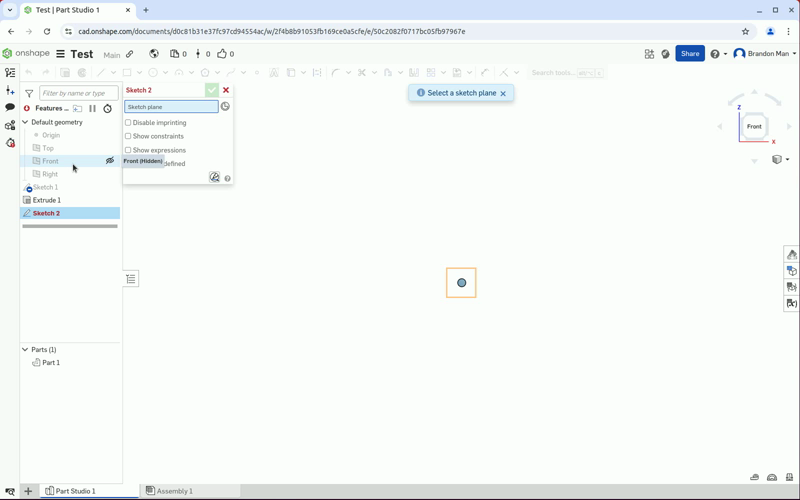
click(73, 163)
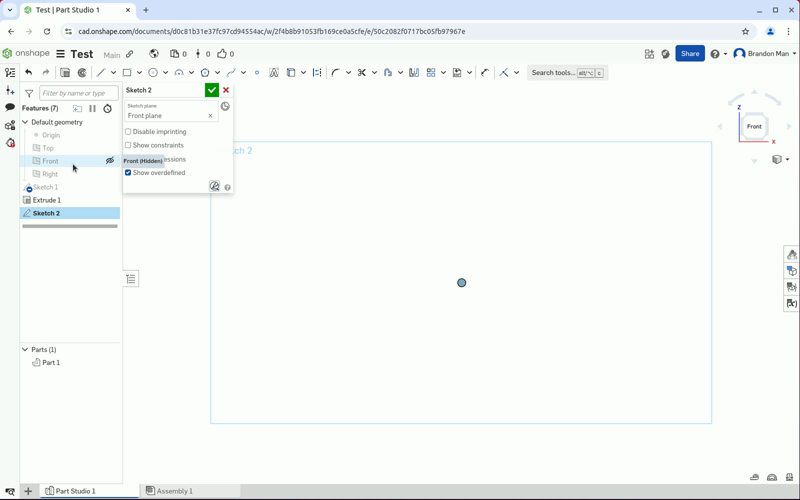
mouse_move(73, 352)
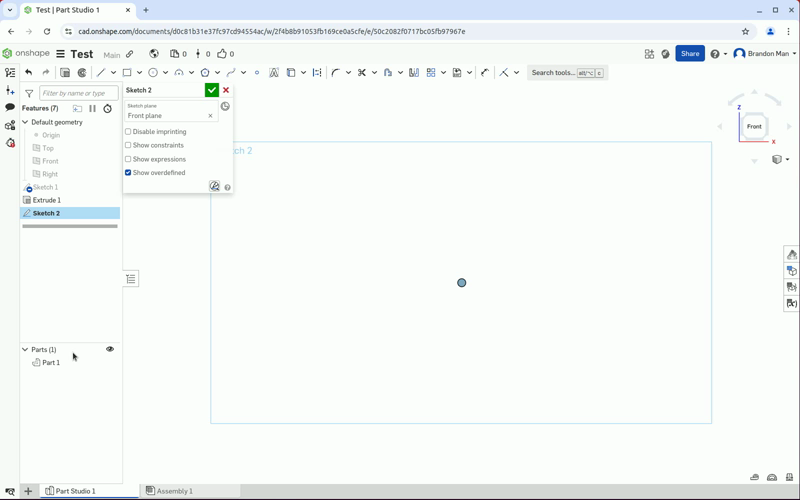
key(y)
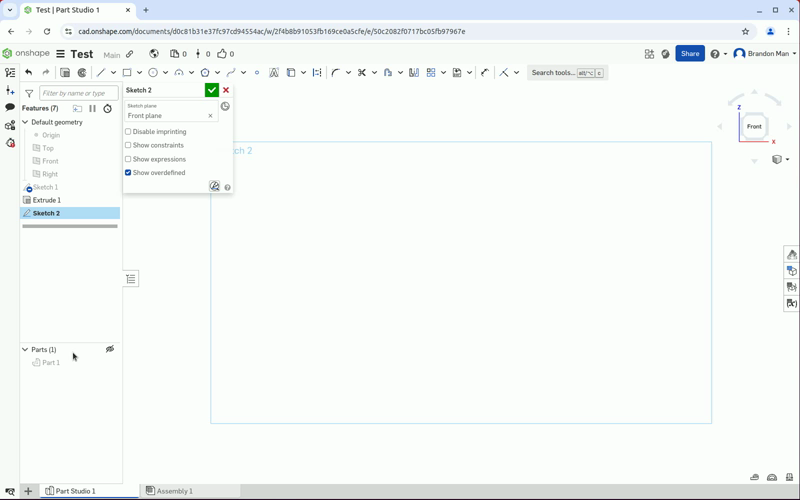
key(l)
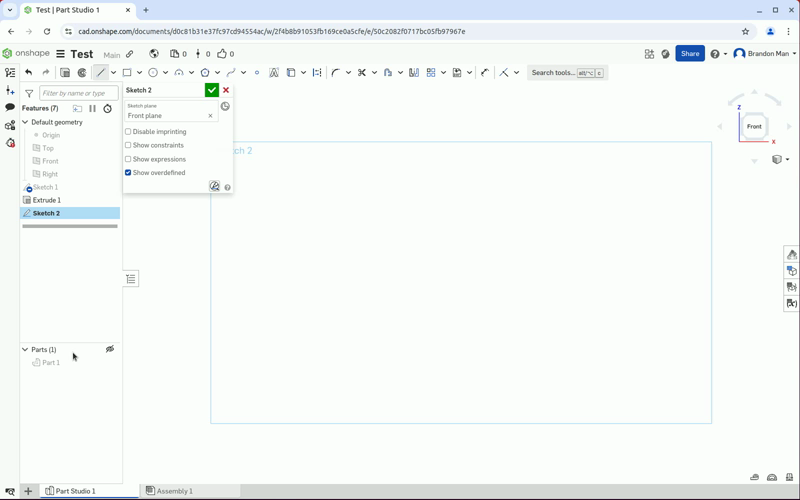
key_down(shift)
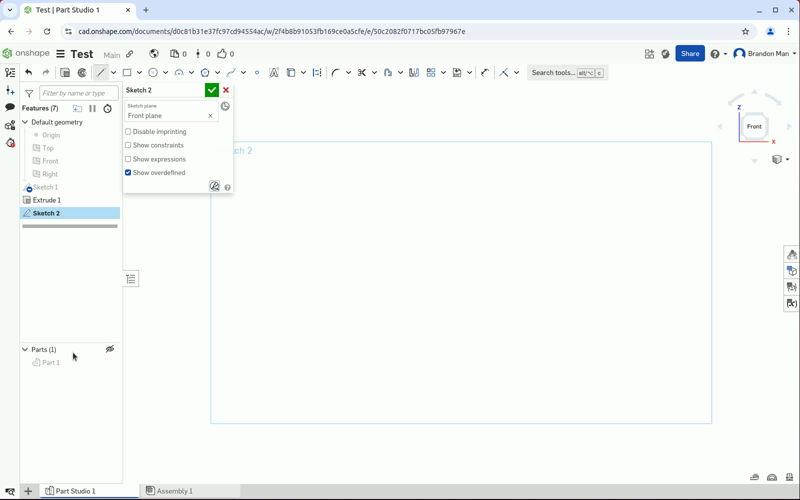
mouse_move(459, 288)
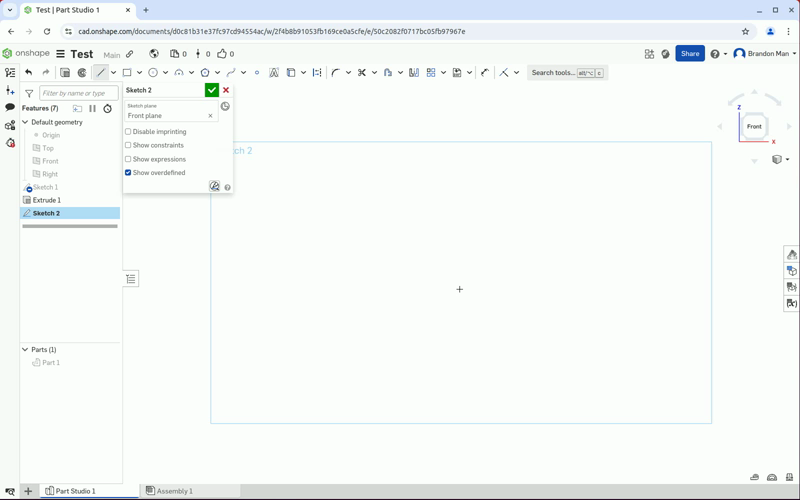
click(459, 288)
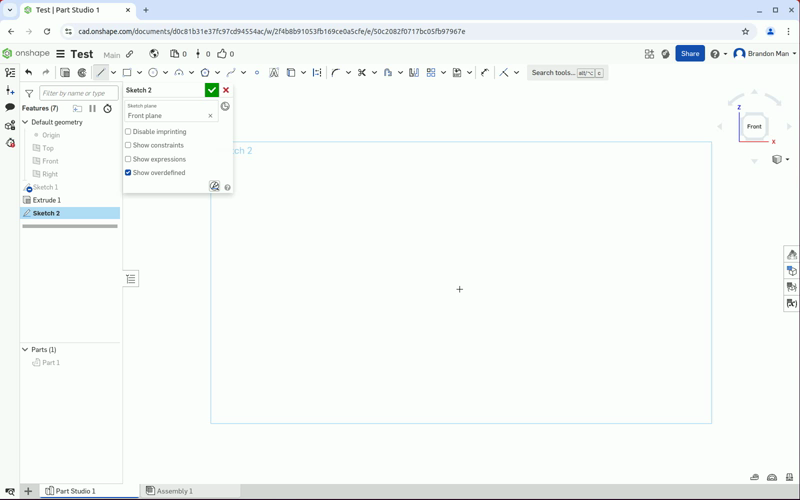
key_up(shift)
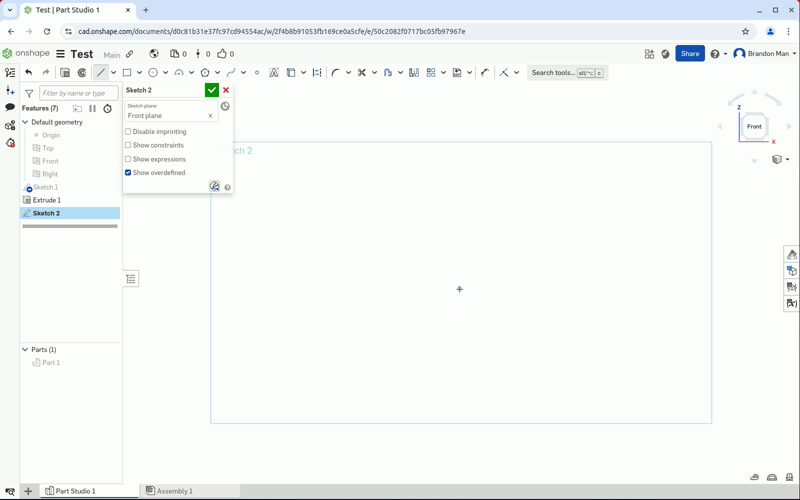
key_down(shift)
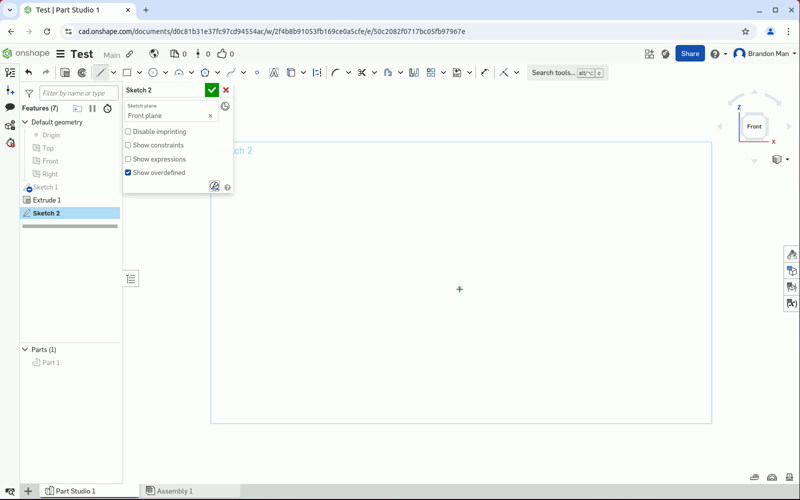
mouse_move(546, 305)
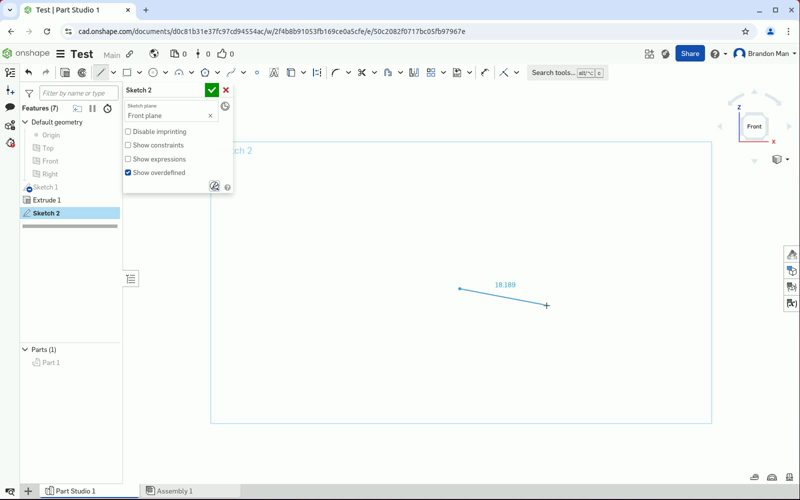
click(546, 305)
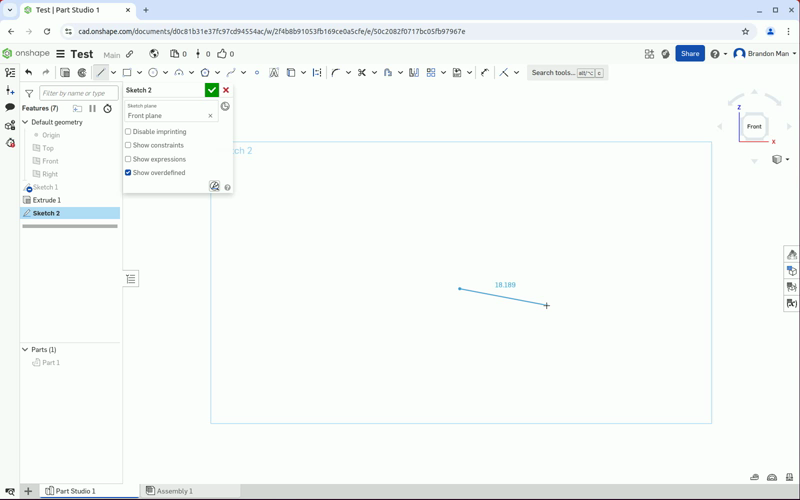
key_up(shift)
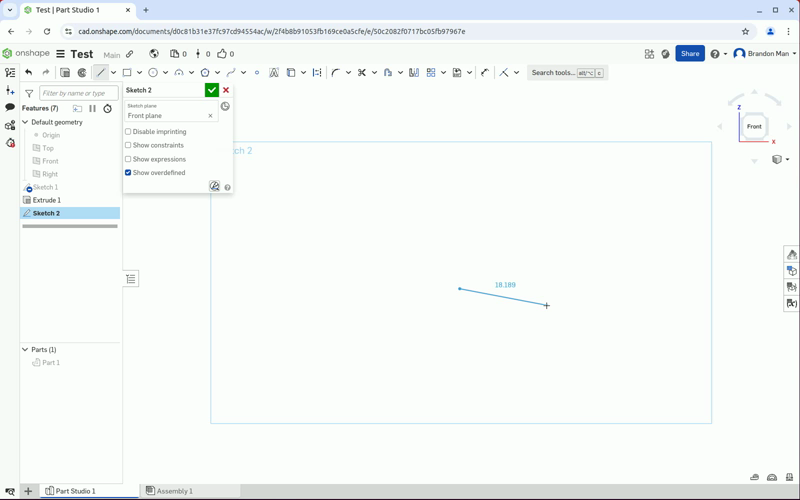
key(esc)
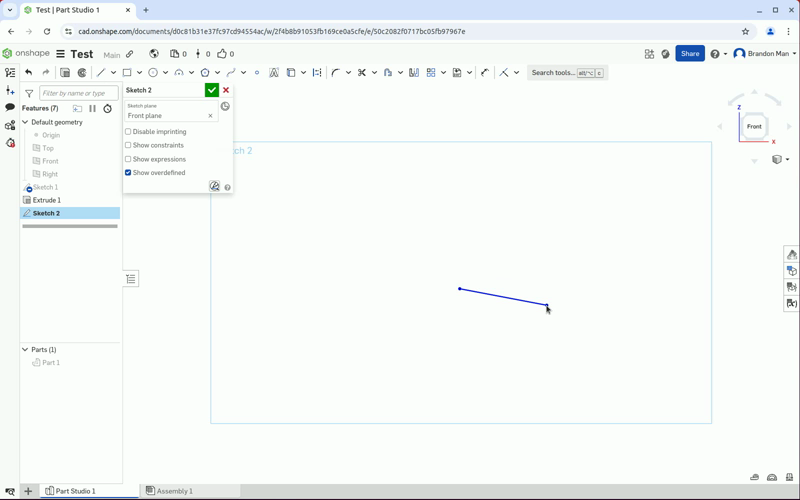
key(a)
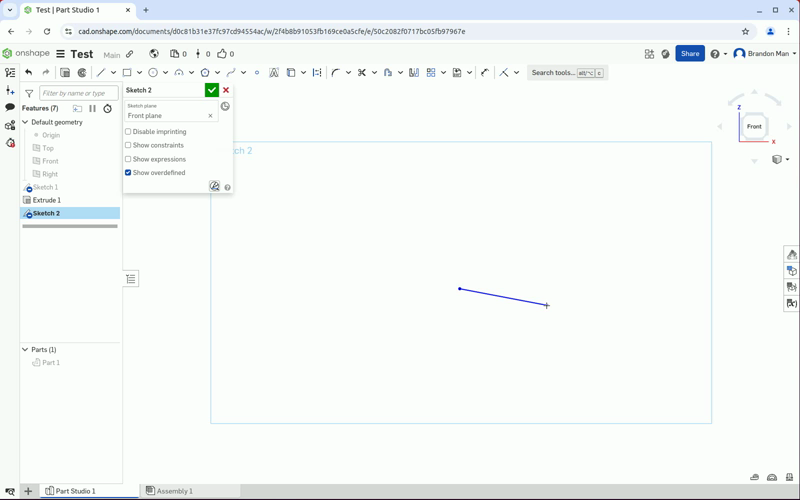
mouse_move(546, 305)
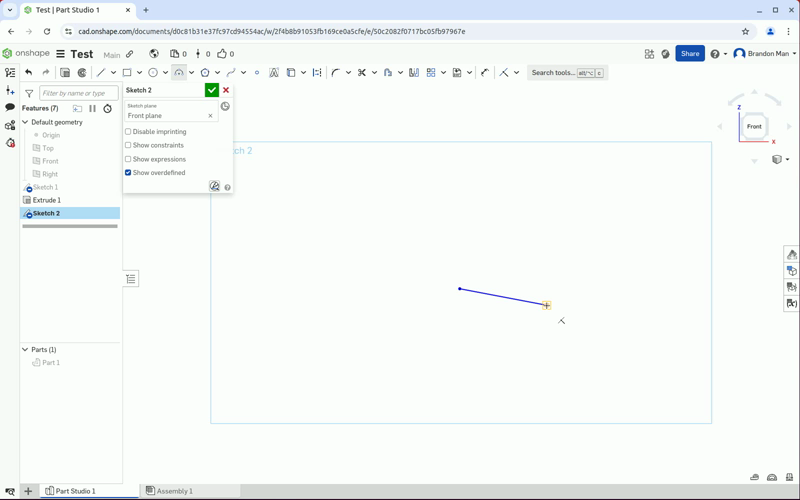
click(546, 305)
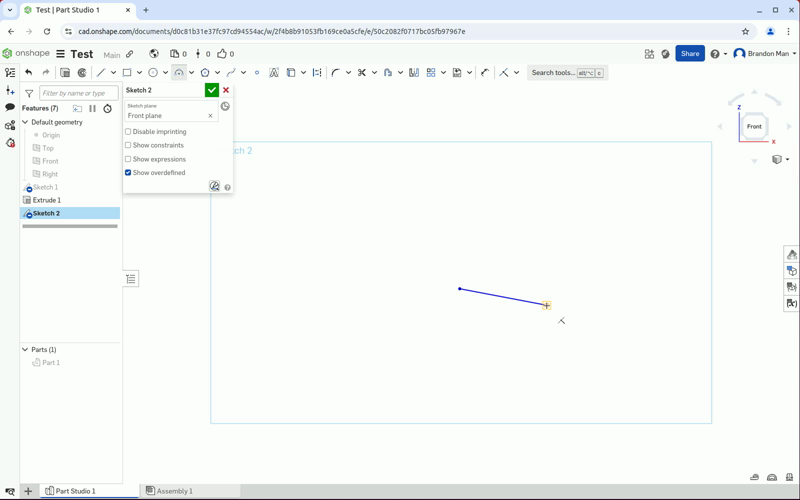
key_down(shift)
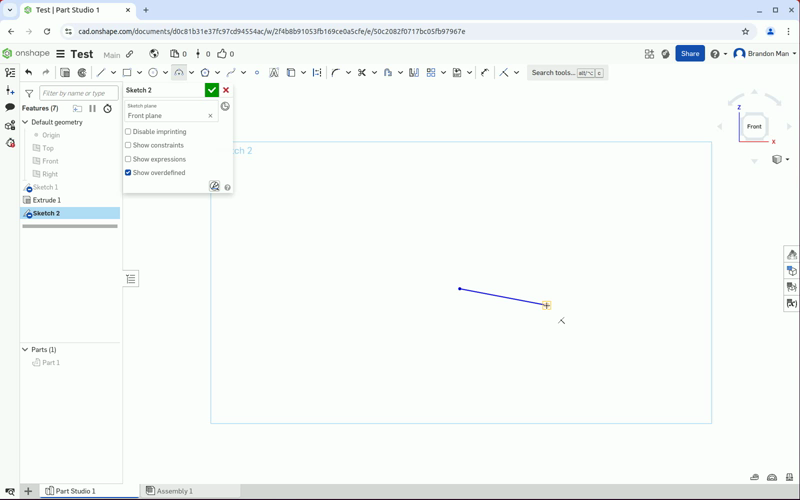
mouse_move(546, 261)
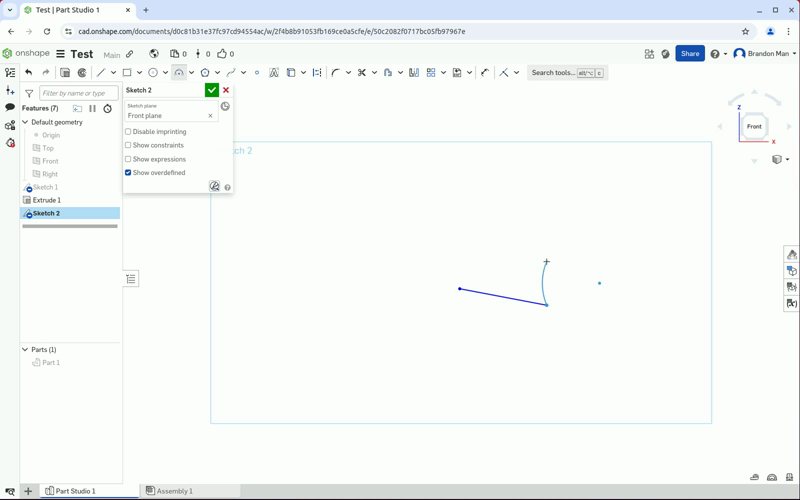
click(546, 261)
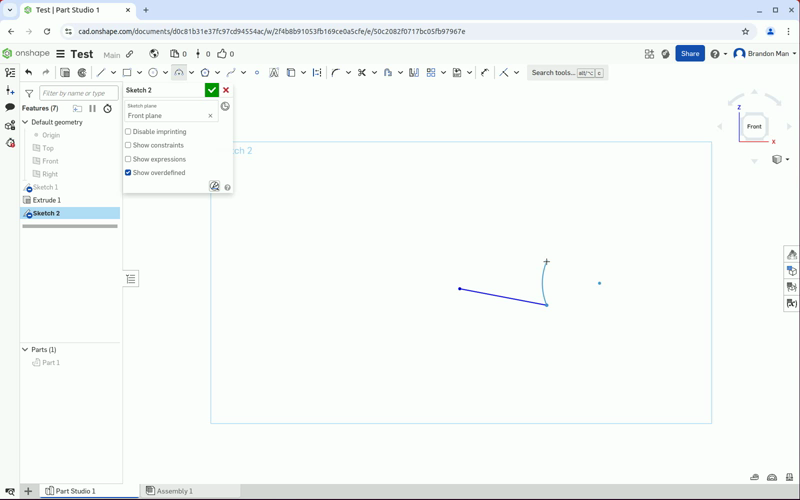
mouse_move(573, 283)
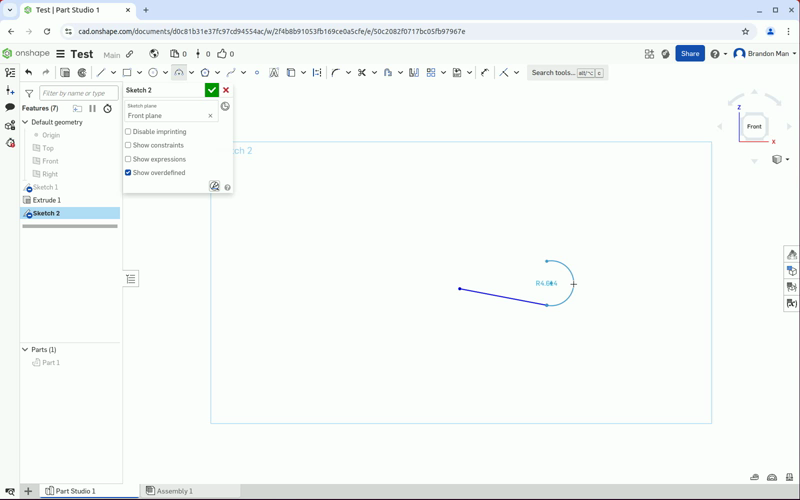
click(573, 283)
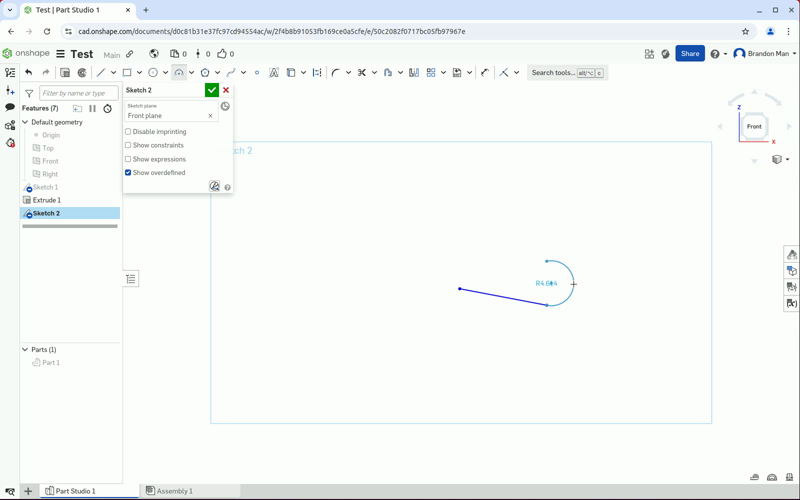
key_up(shift)
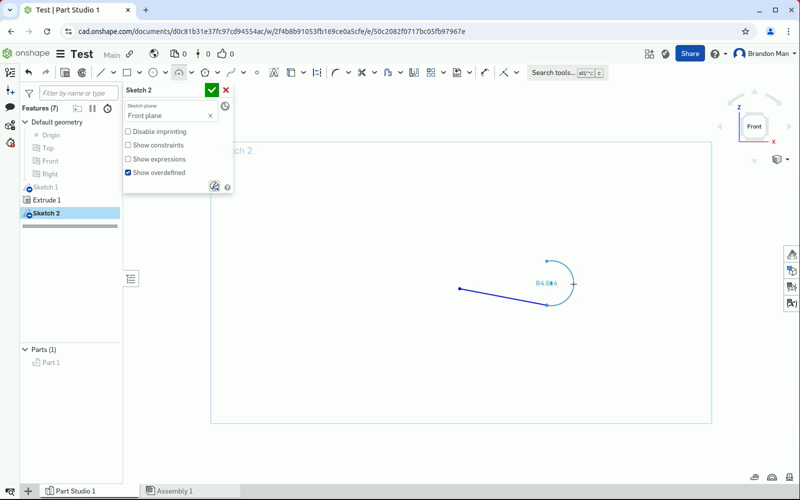
key(esc)
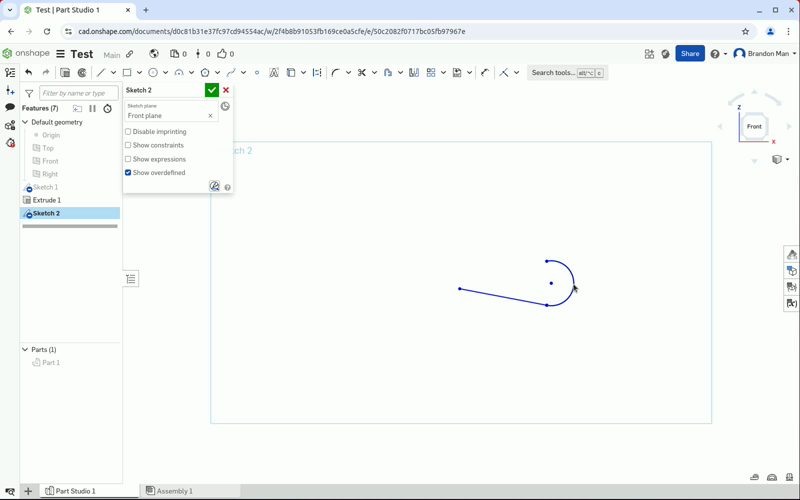
key(l)
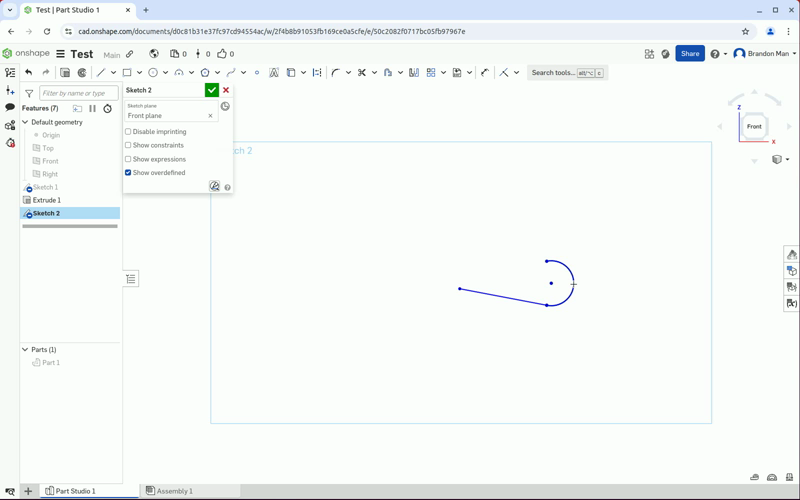
mouse_move(546, 261)
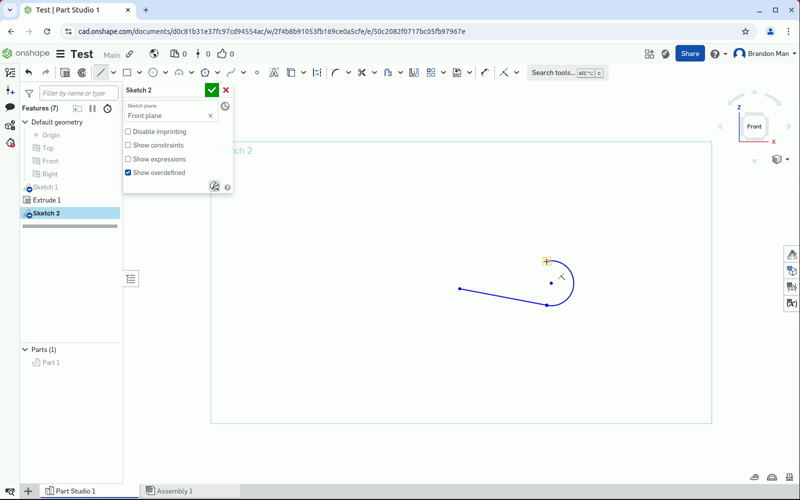
click(546, 261)
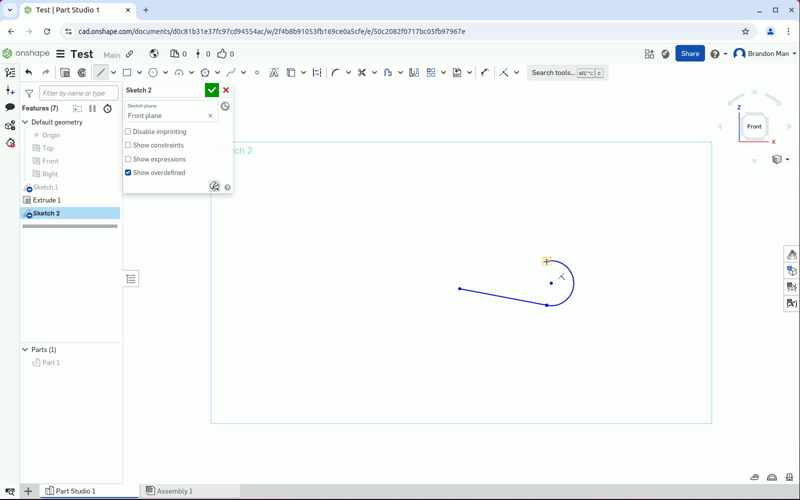
key_down(shift)
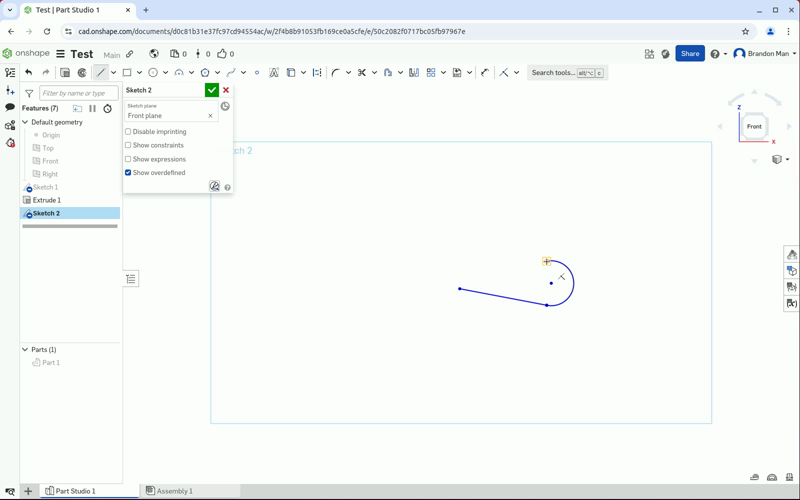
mouse_move(459, 278)
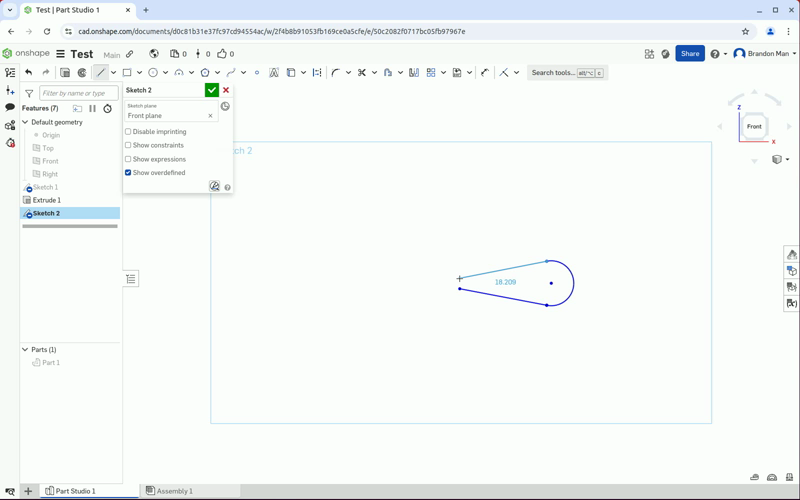
click(459, 278)
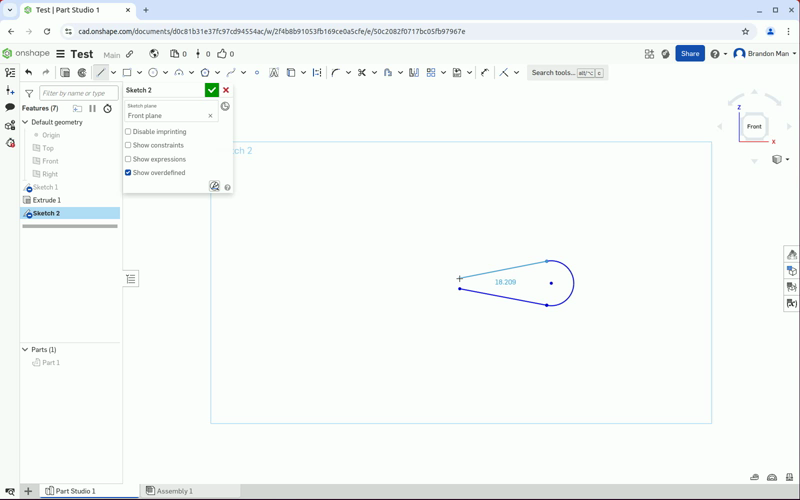
key_up(shift)
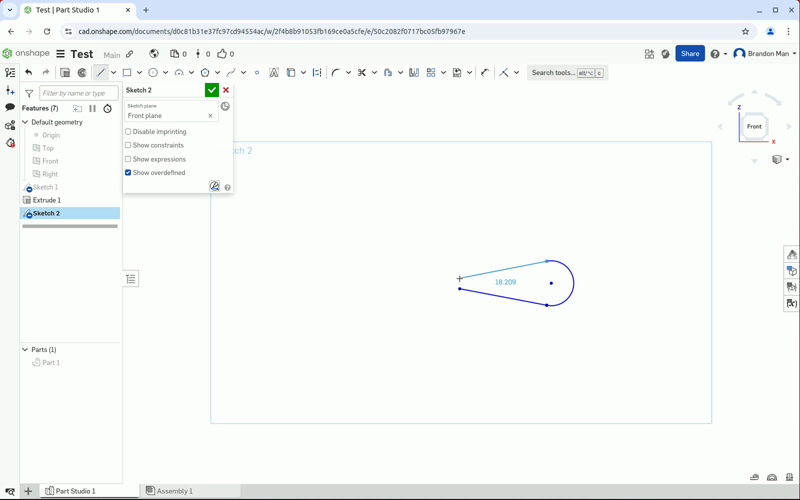
key(esc)
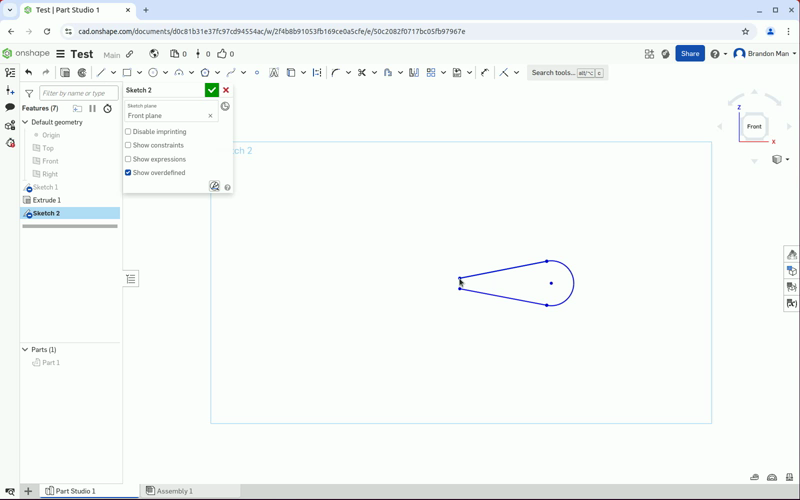
key(a)
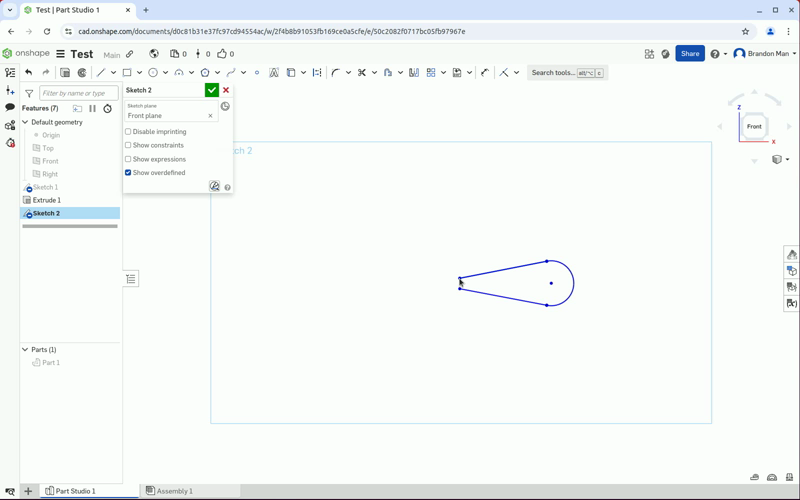
mouse_move(459, 278)
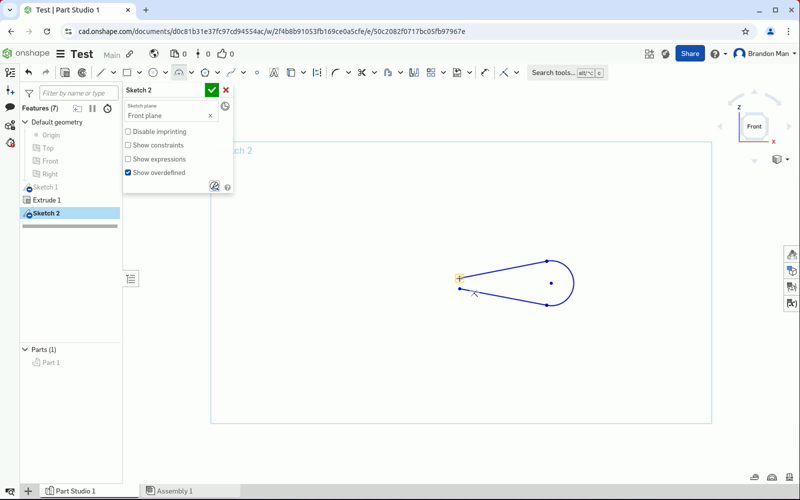
click(459, 278)
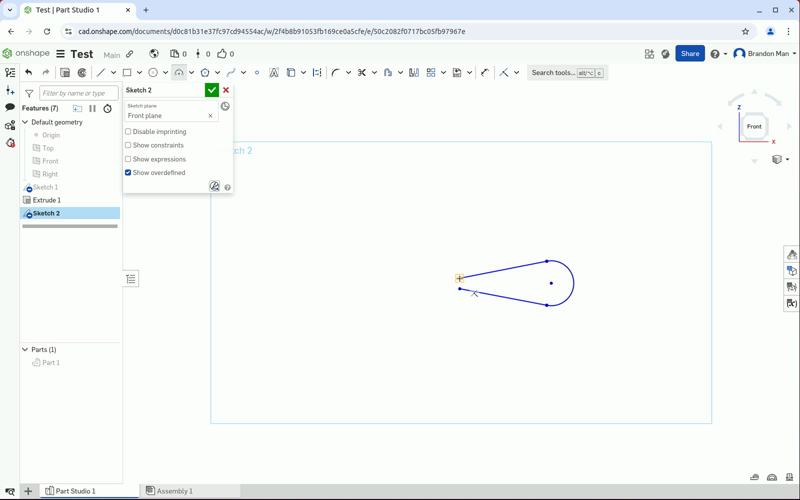
mouse_move(459, 288)
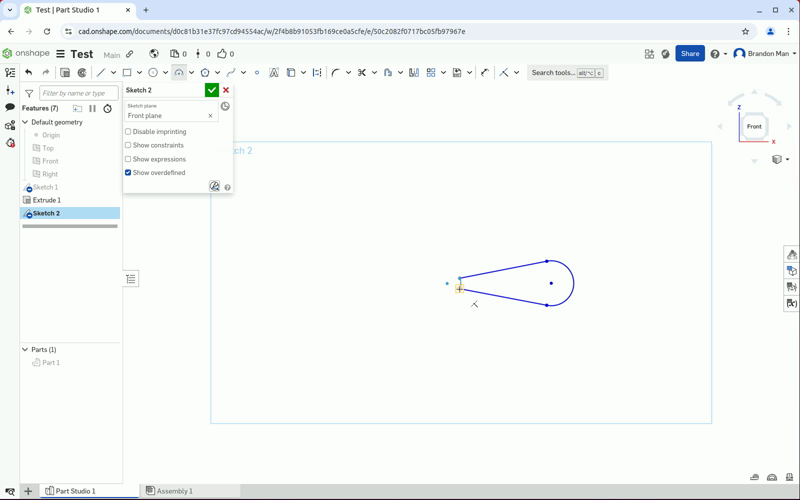
click(459, 288)
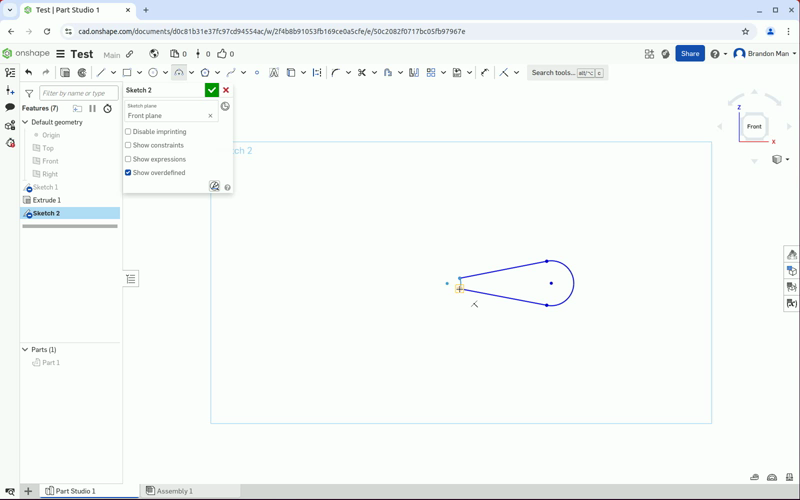
key_down(shift)
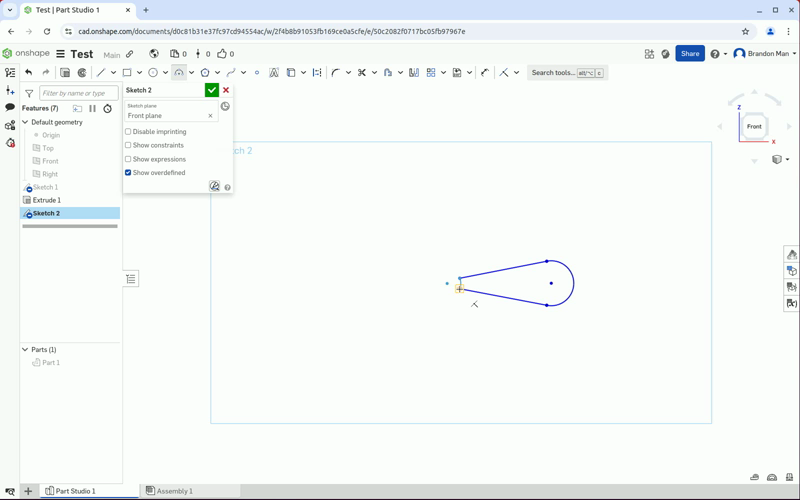
mouse_move(455, 283)
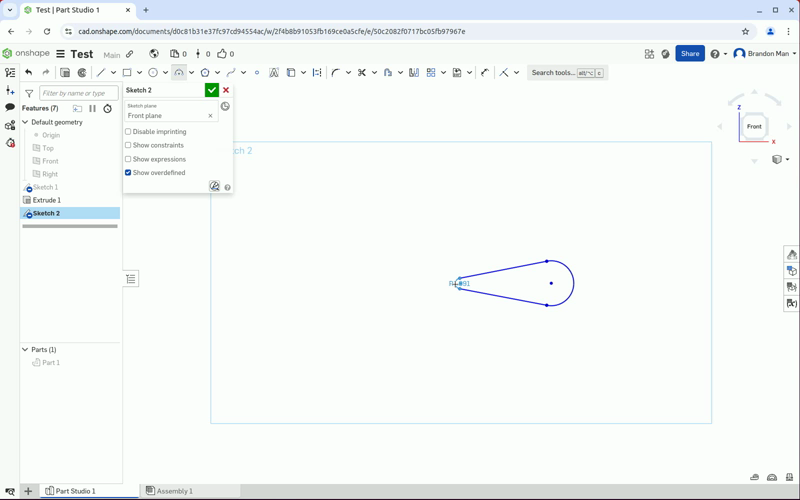
click(455, 283)
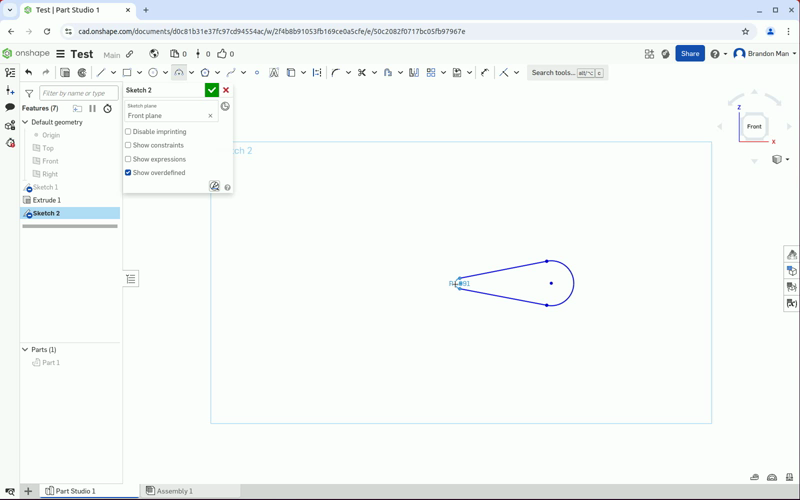
key_up(shift)
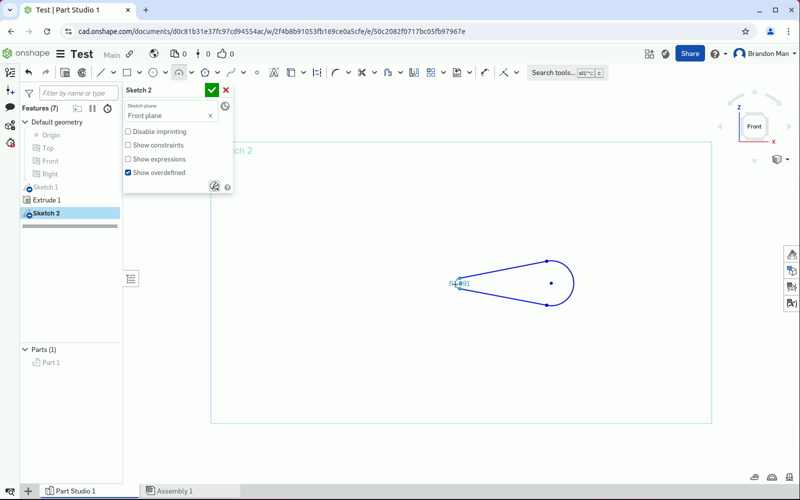
key(esc)
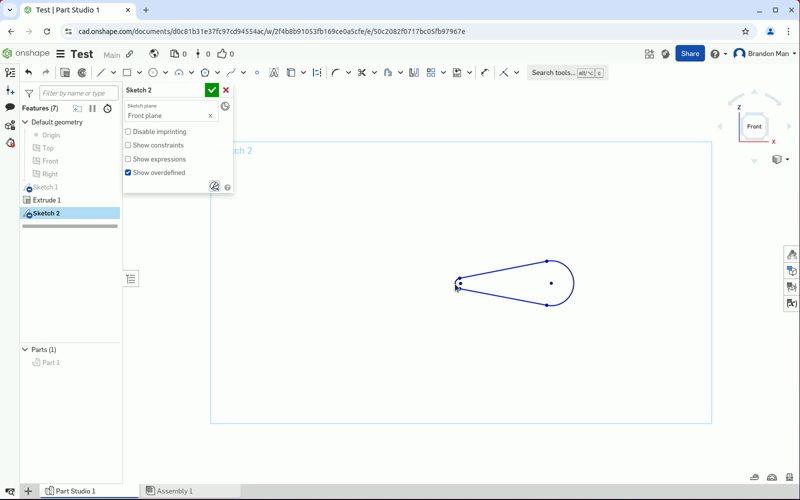
key(c)
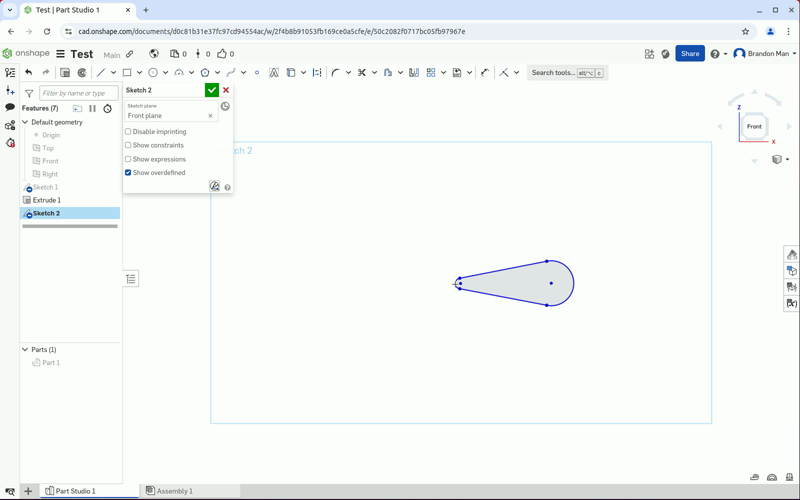
key_down(shift)
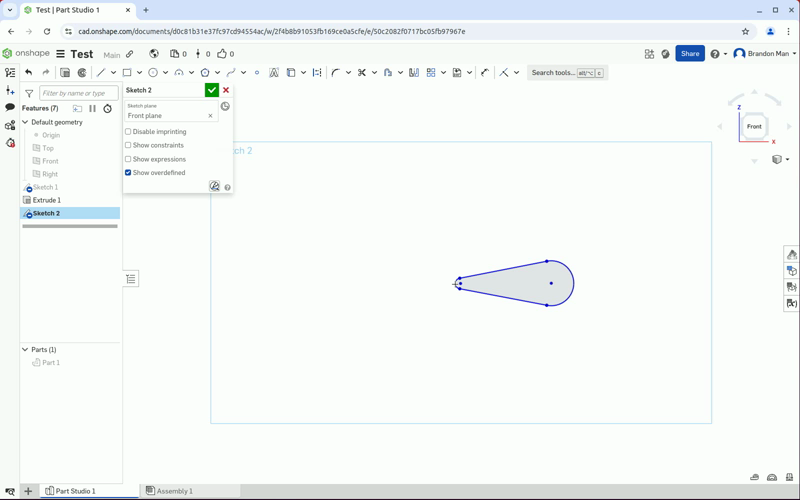
mouse_move(460, 282)
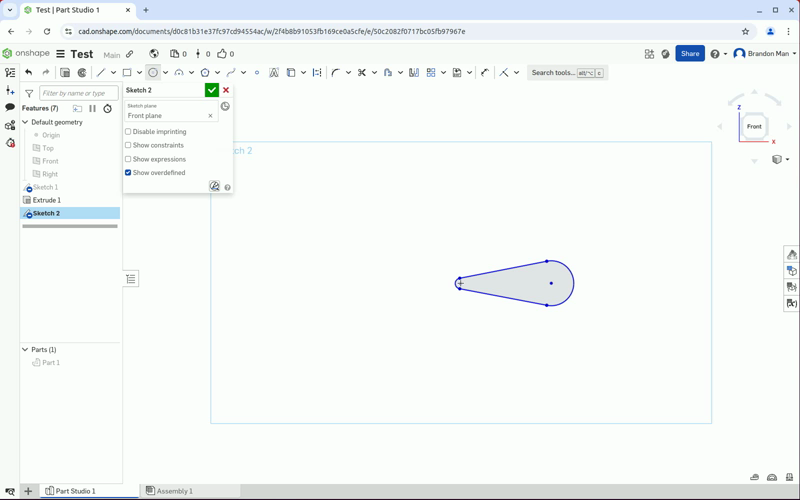
scroll(6)
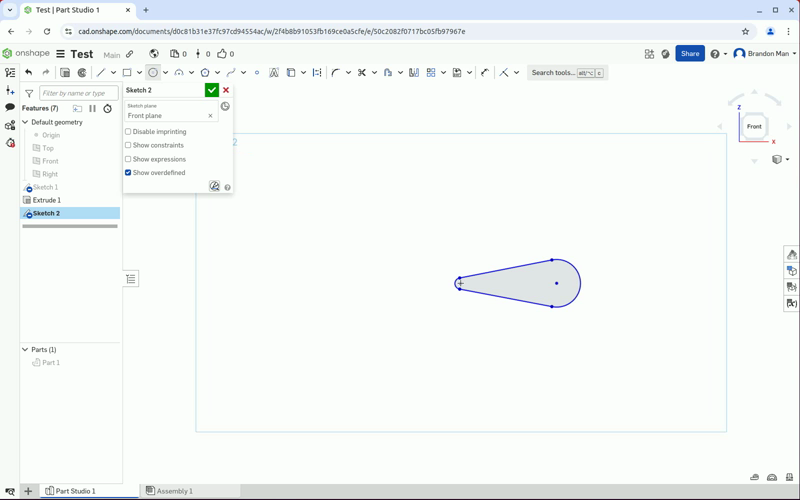
scroll(6)
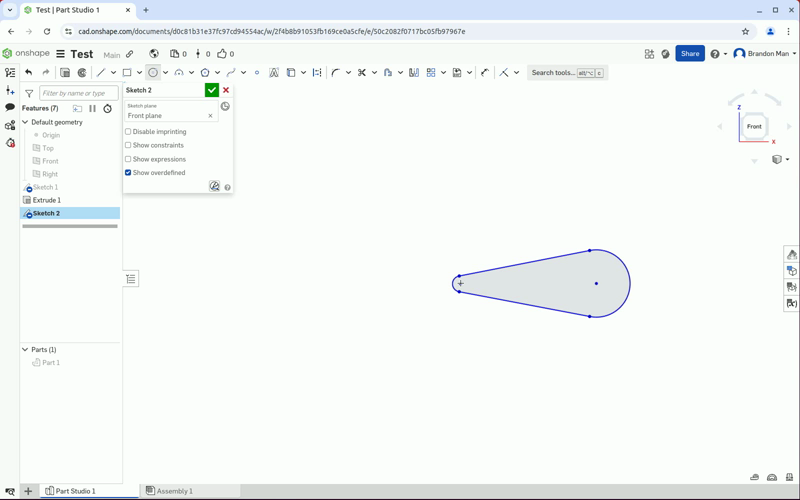
scroll(6)
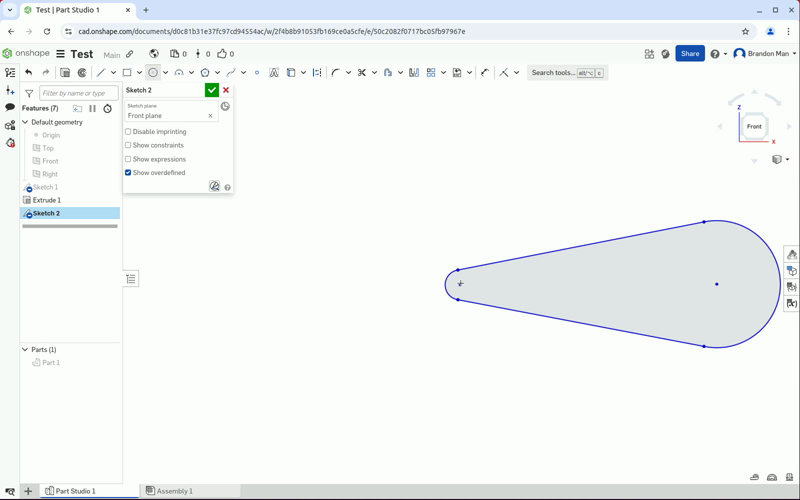
scroll(6)
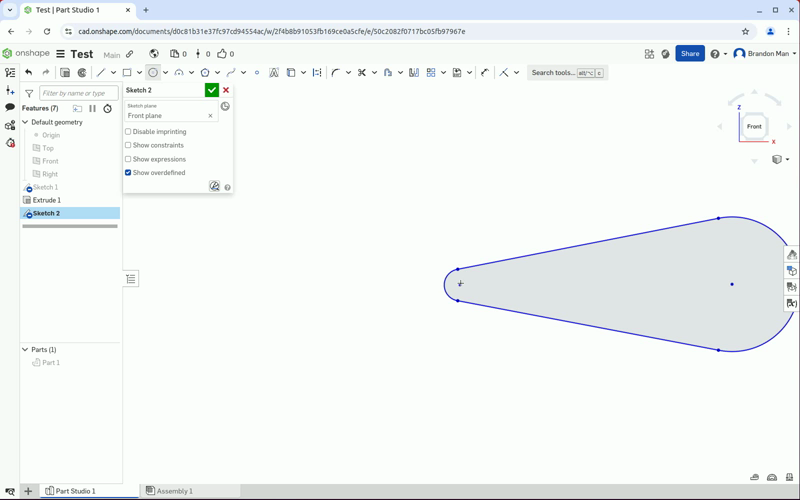
scroll(6)
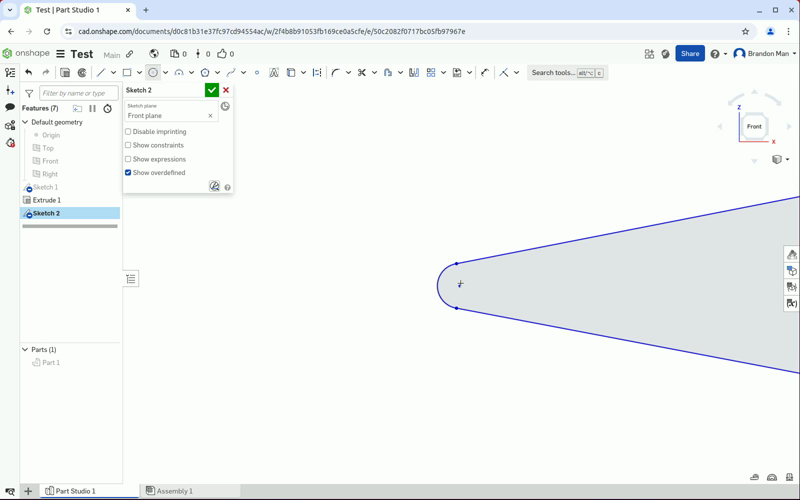
scroll(6)
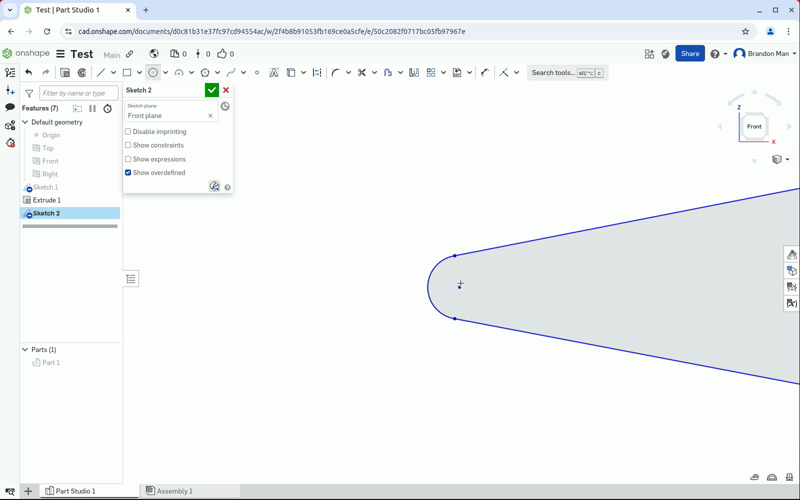
scroll(6)
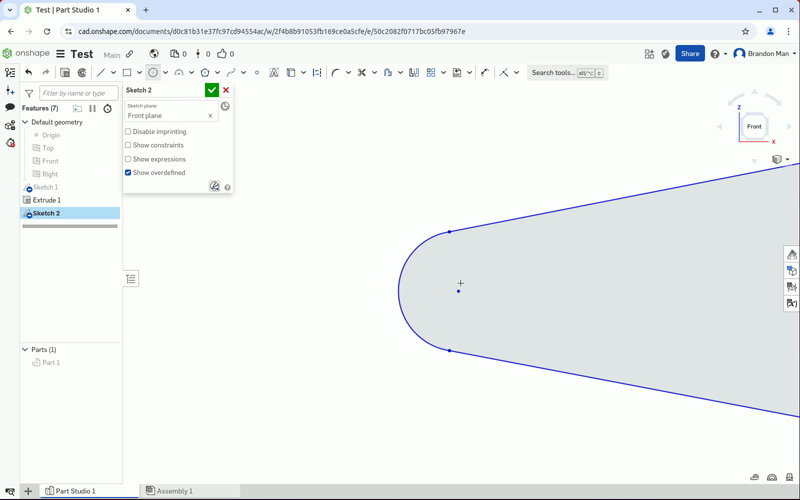
click(460, 282)
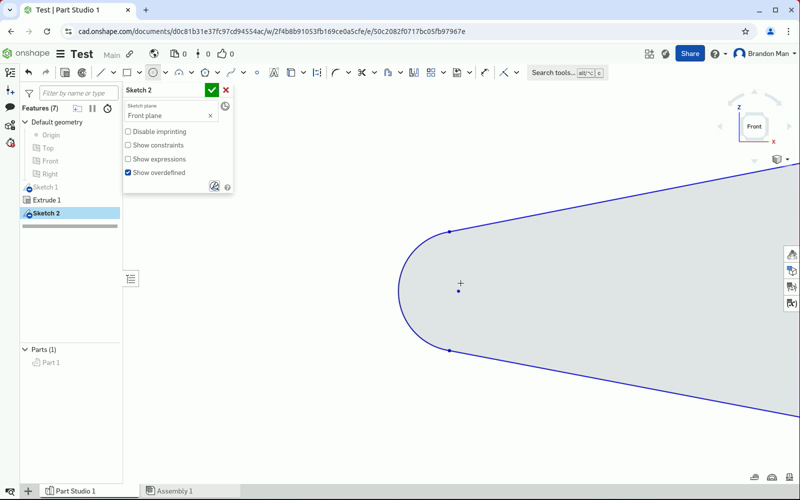
scroll(-6)
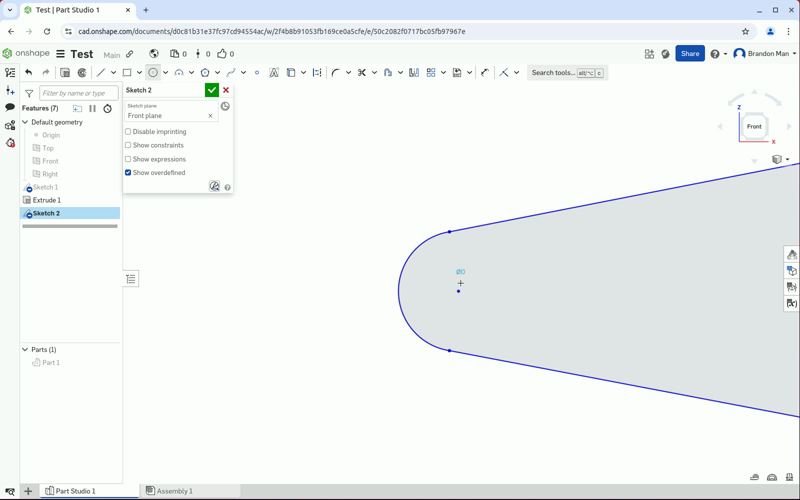
scroll(-6)
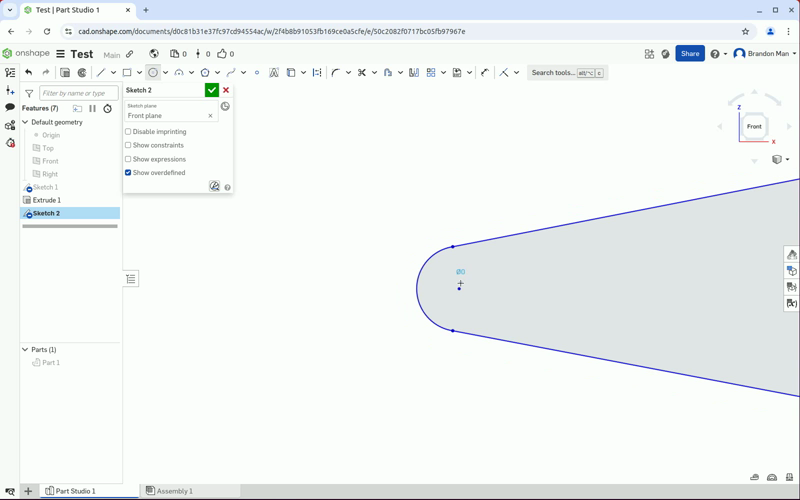
scroll(-6)
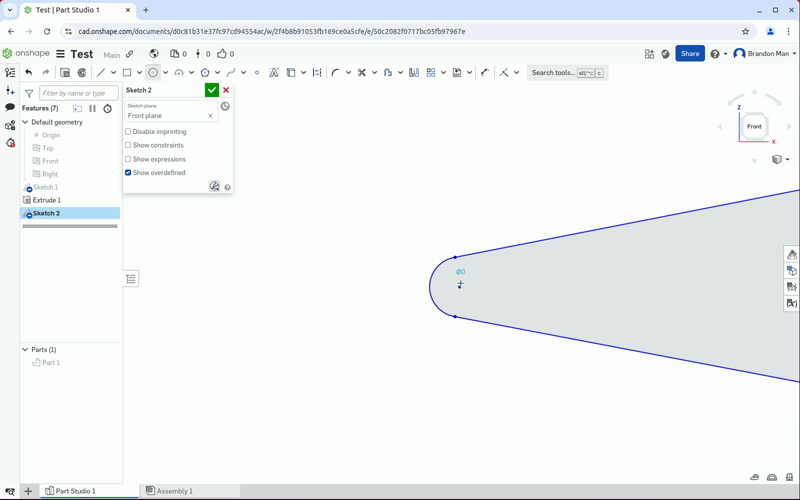
scroll(-6)
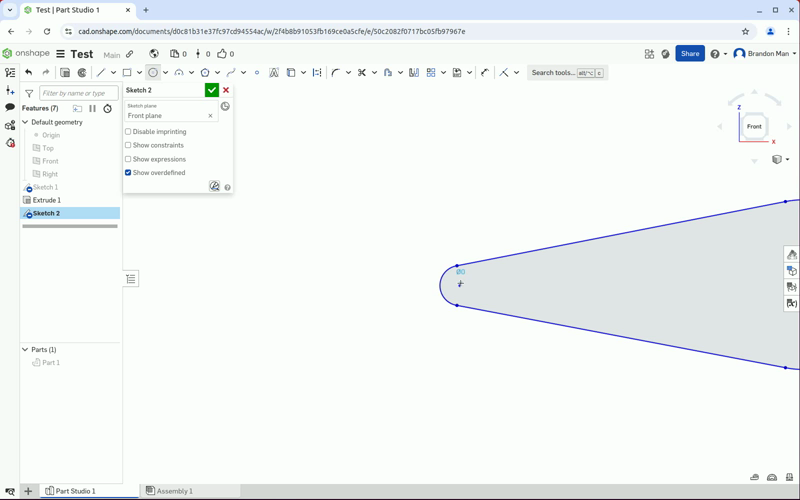
scroll(-6)
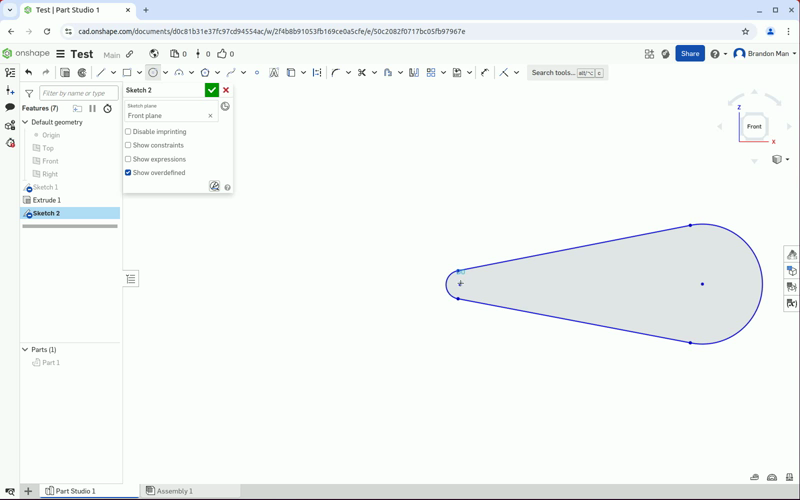
scroll(-6)
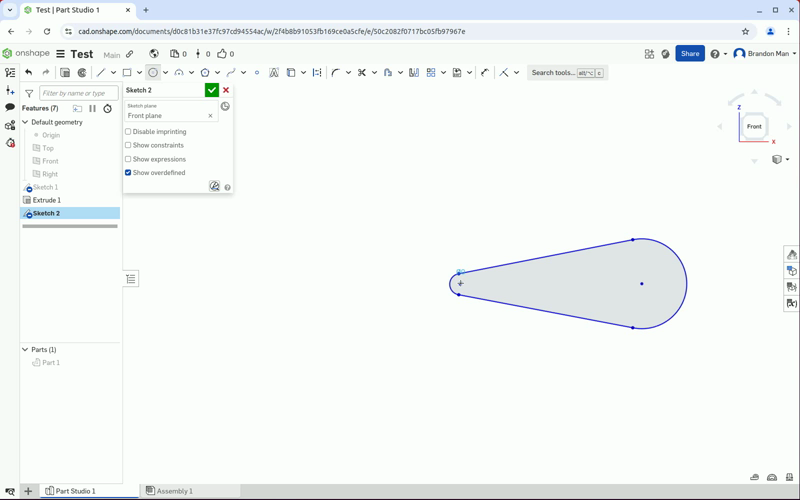
scroll(-6)
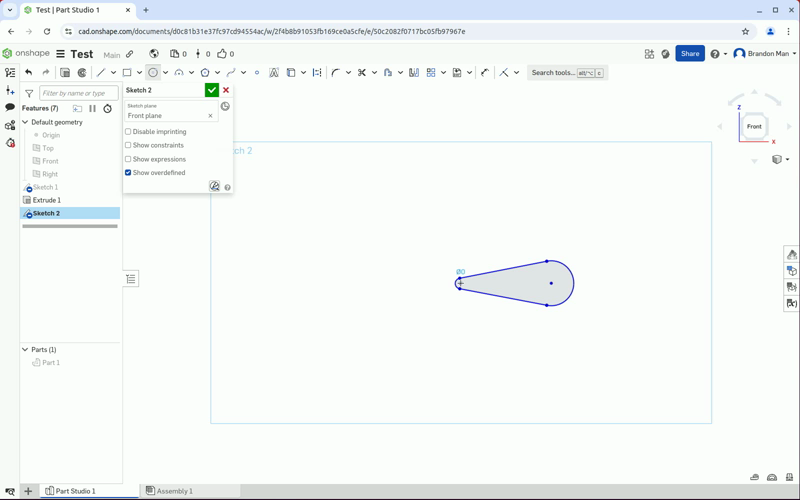
key_up(shift)
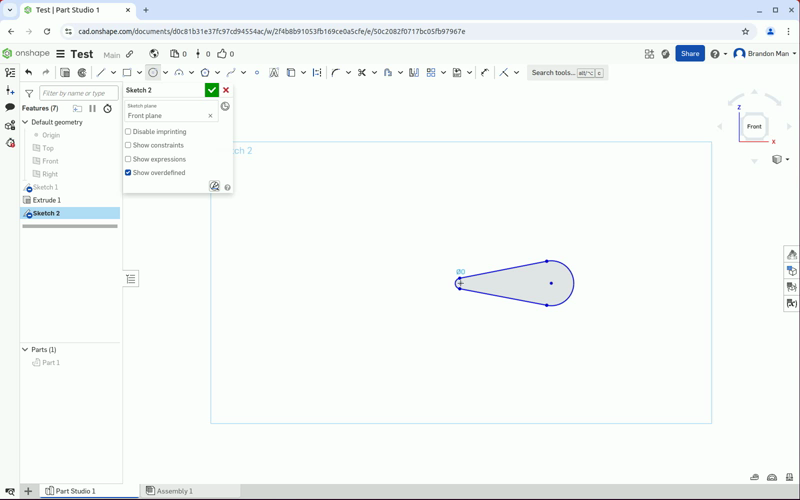
mouse_move(463, 282)
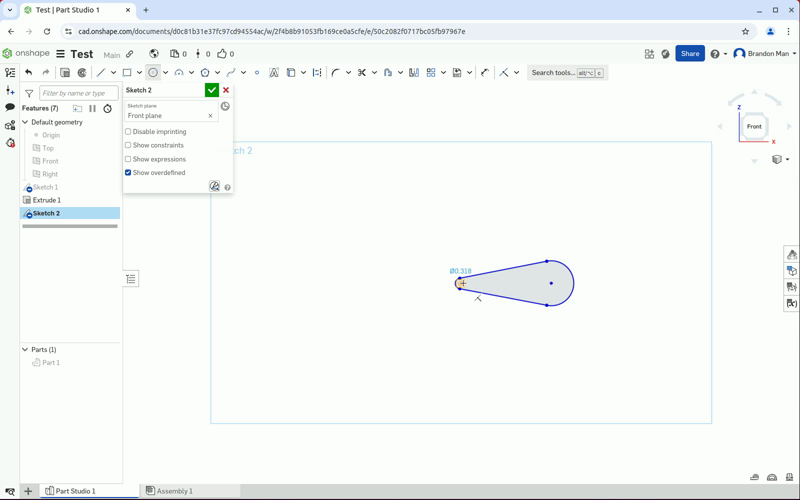
scroll(6)
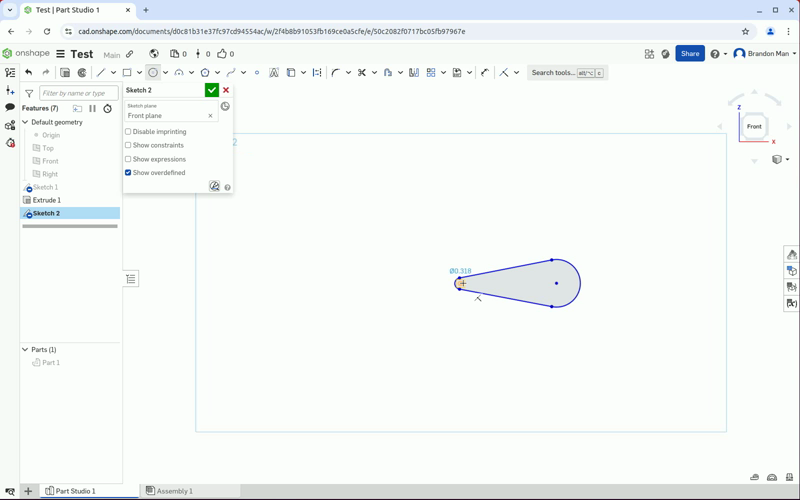
scroll(6)
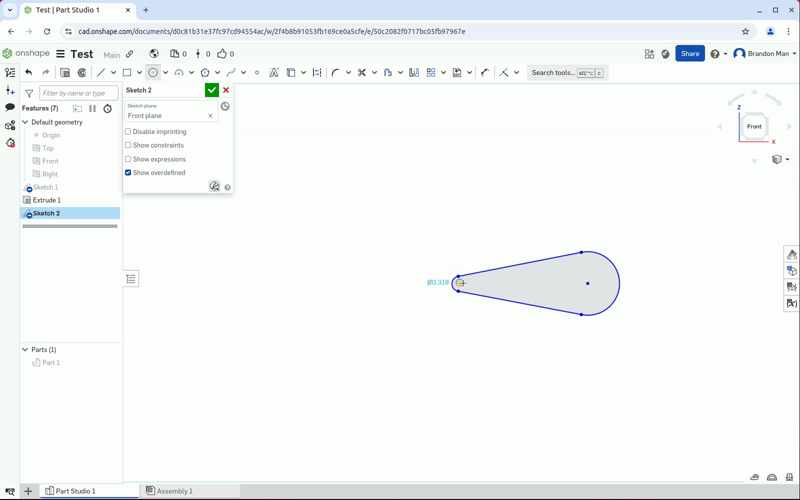
scroll(6)
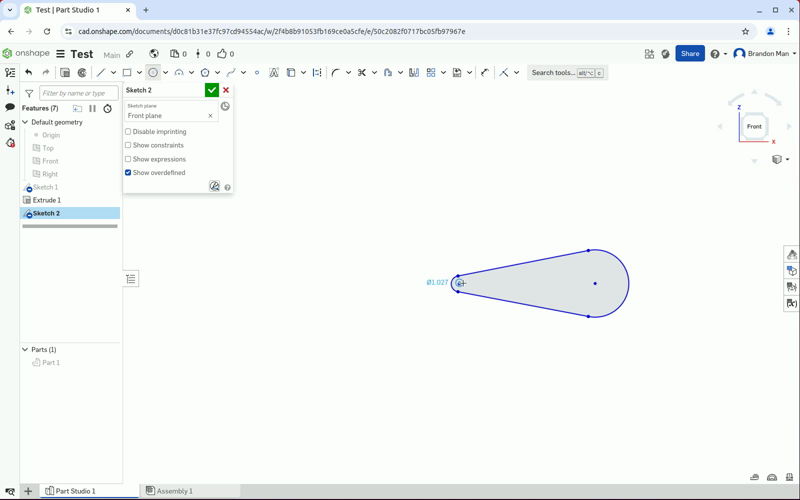
scroll(6)
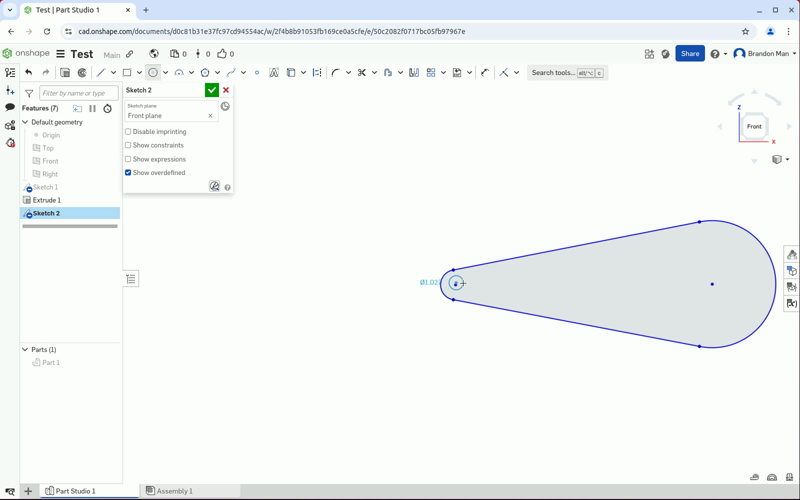
scroll(6)
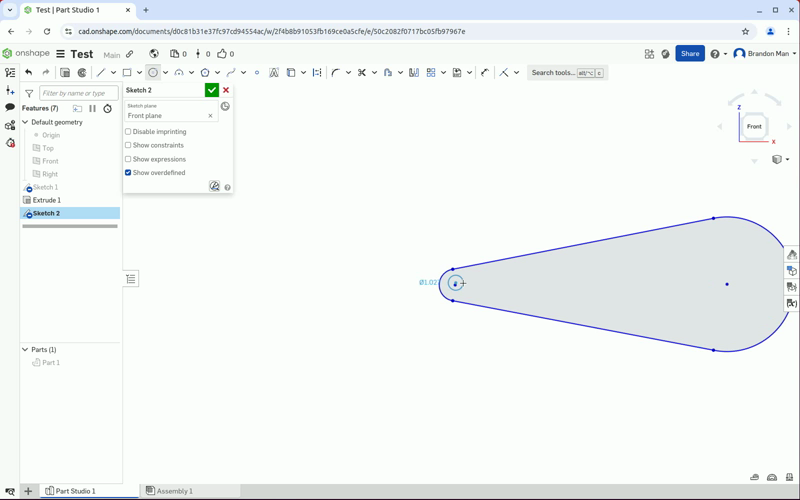
scroll(6)
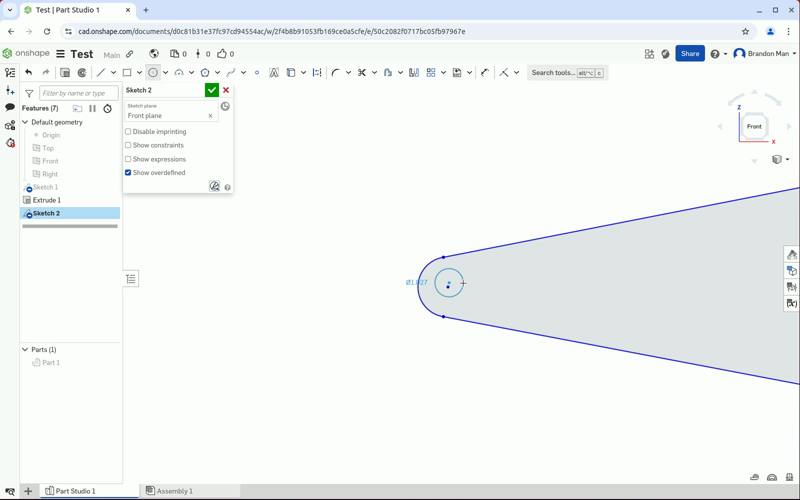
scroll(6)
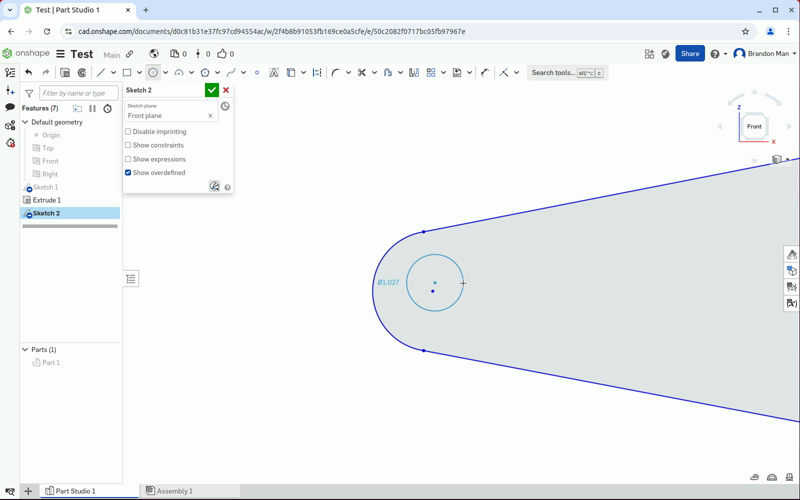
click(463, 282)
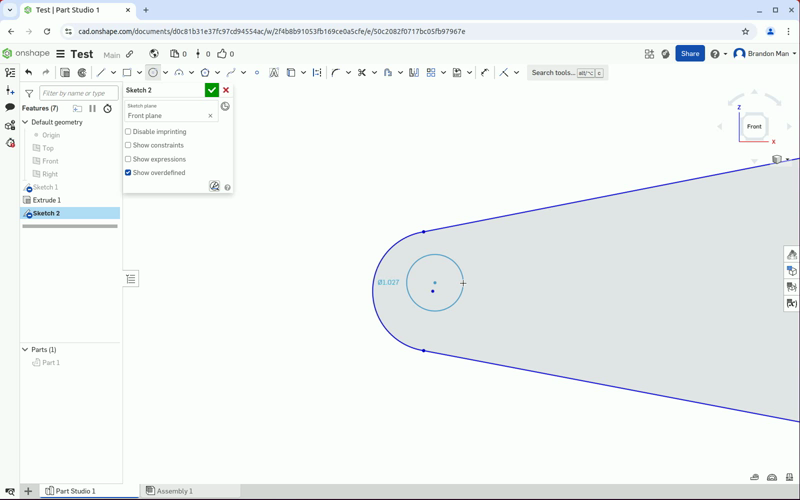
scroll(-6)
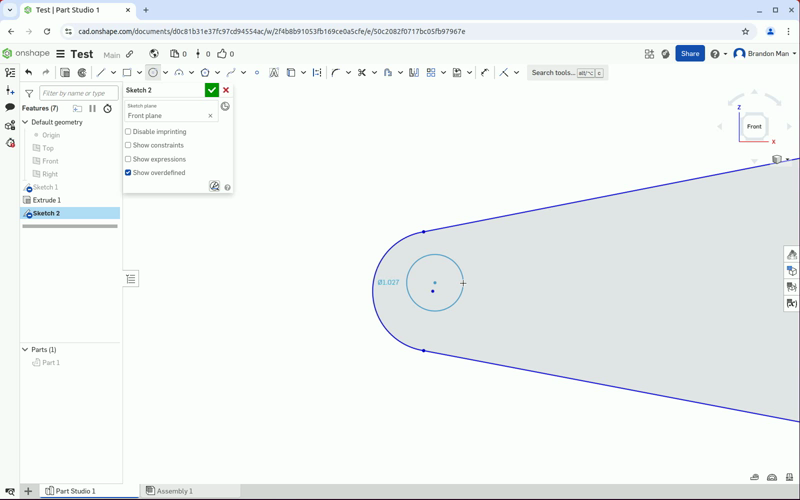
scroll(-6)
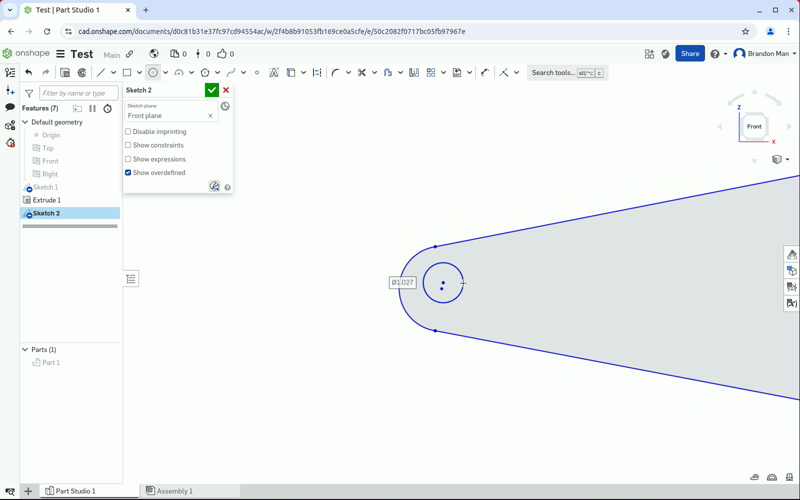
scroll(-6)
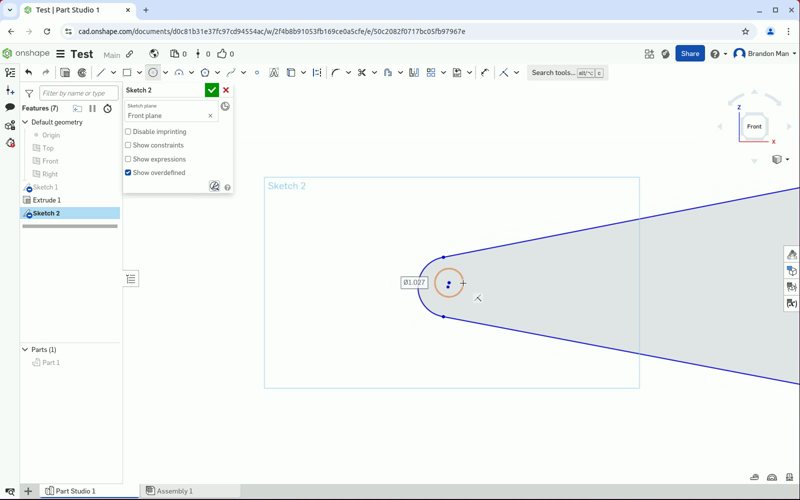
scroll(-6)
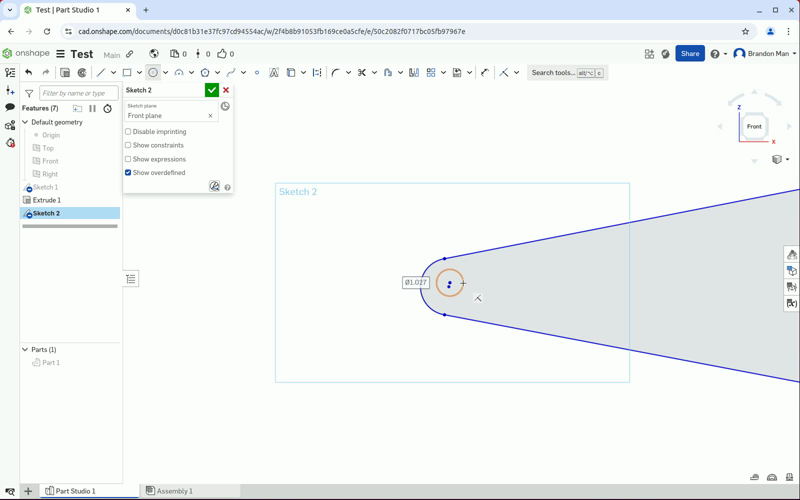
scroll(-6)
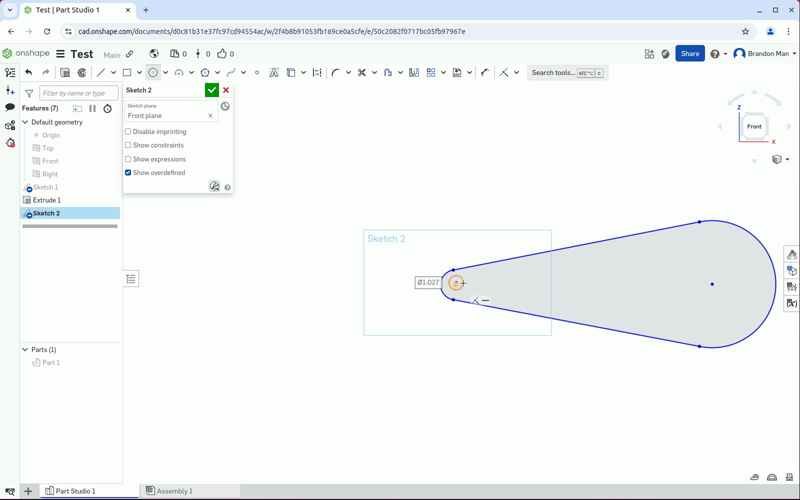
scroll(-6)
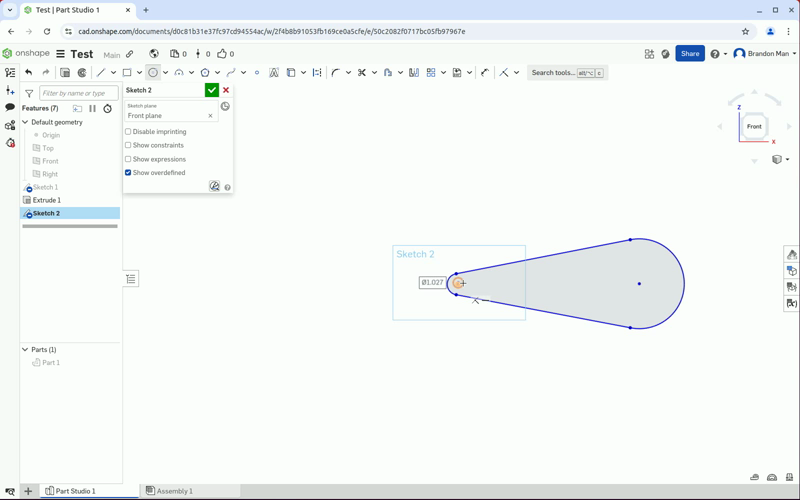
scroll(-6)
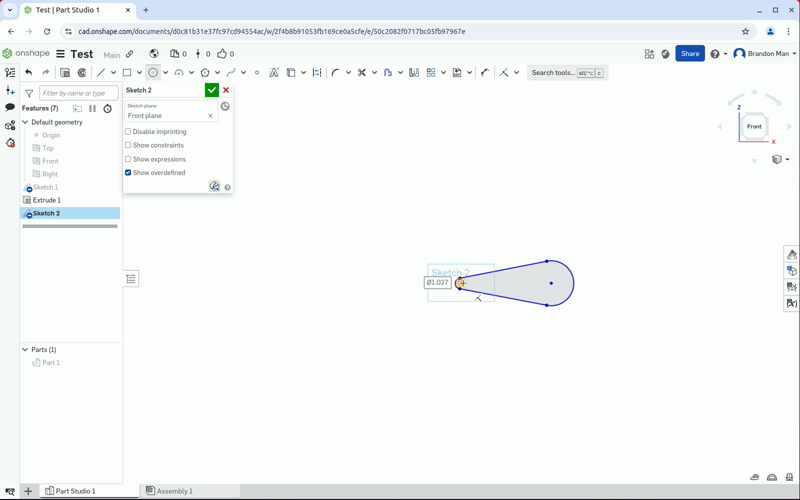
key(esc)
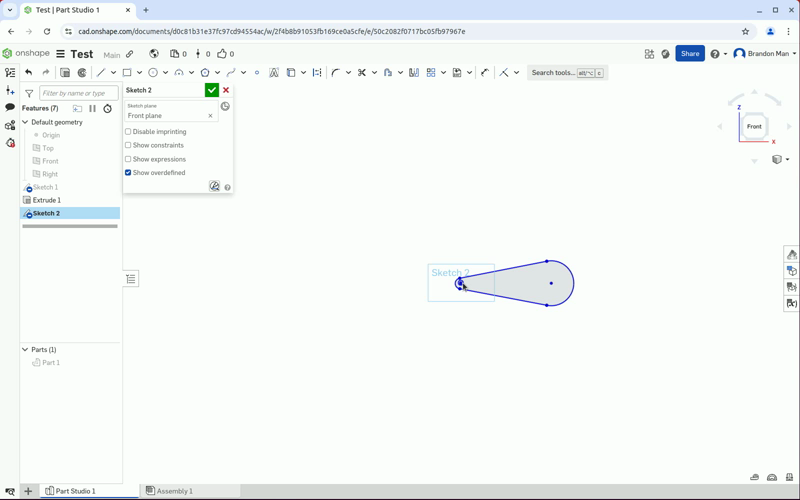
mouse_move(556, 284)
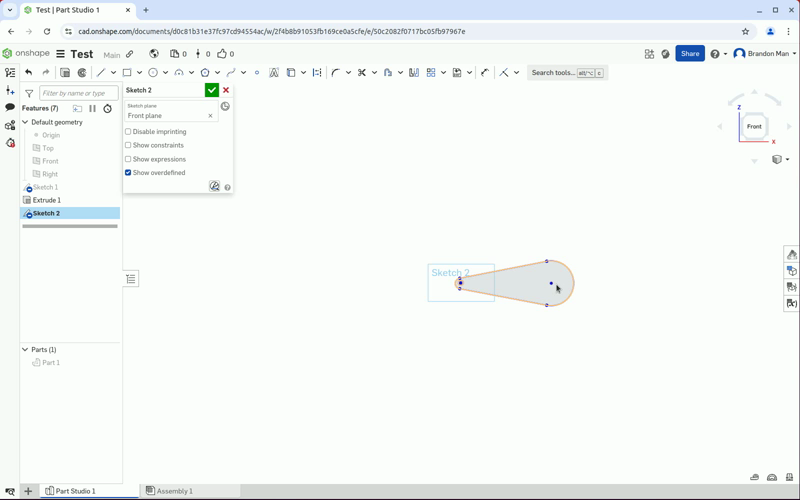
click(556, 284)
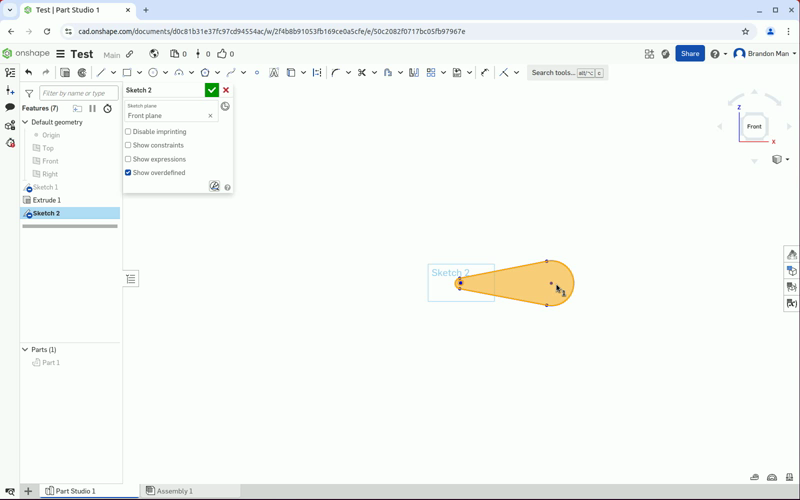
mouse_move(73, 352)
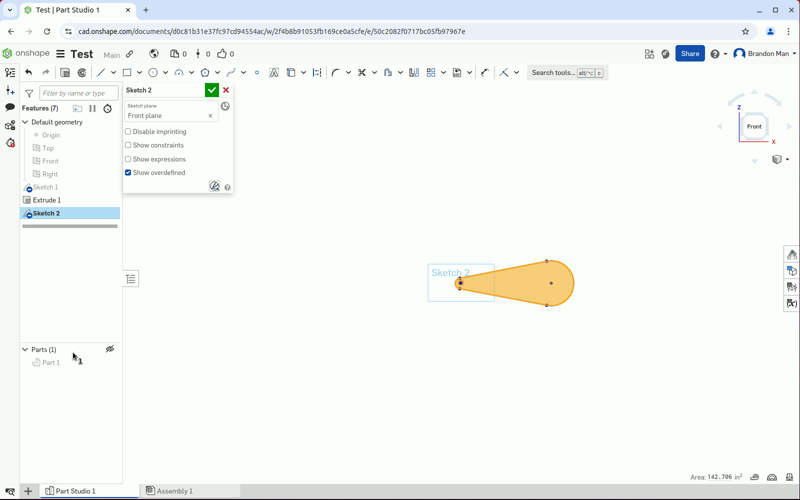
key(shift+y)
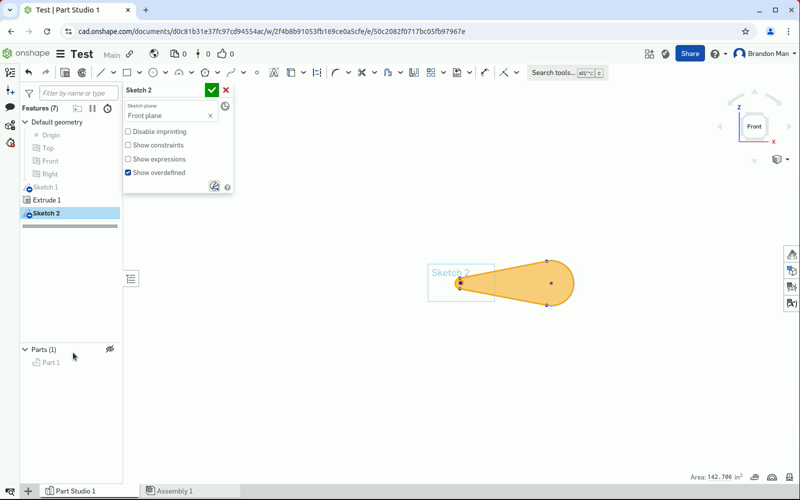
key(shift+e)
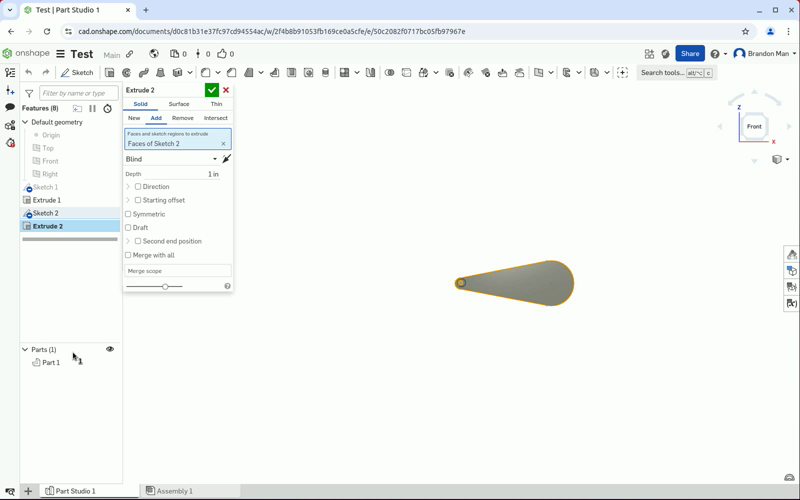
mouse_move(143, 106)
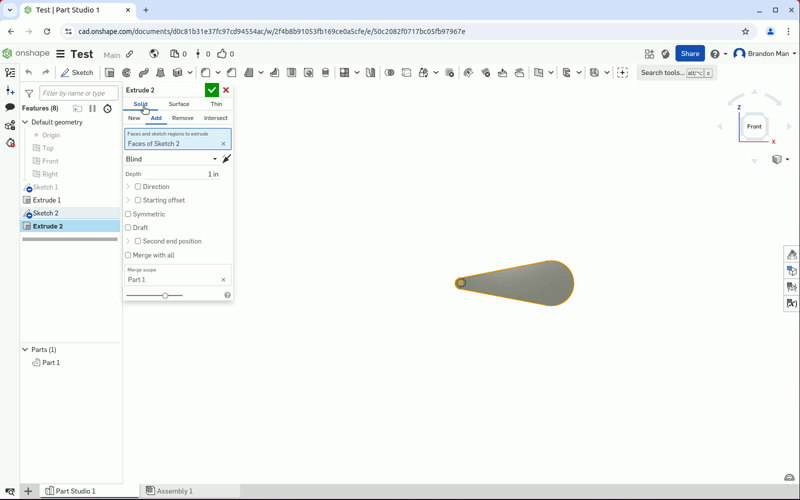
click(143, 106)
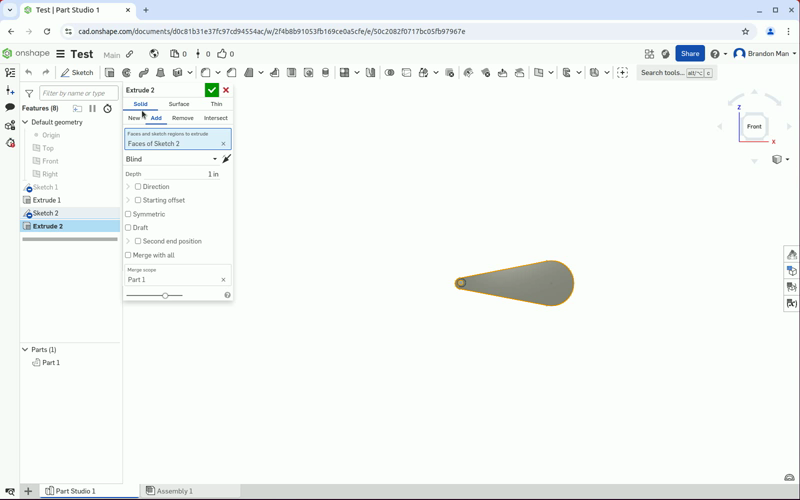
mouse_move(137, 120)
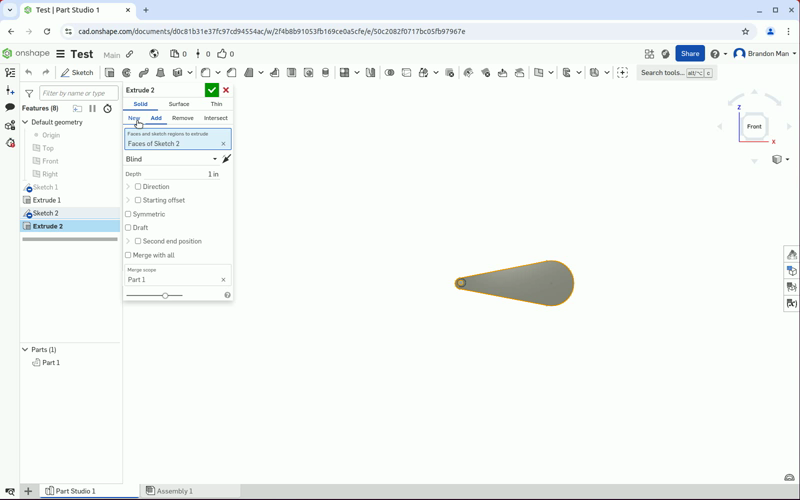
click(137, 120)
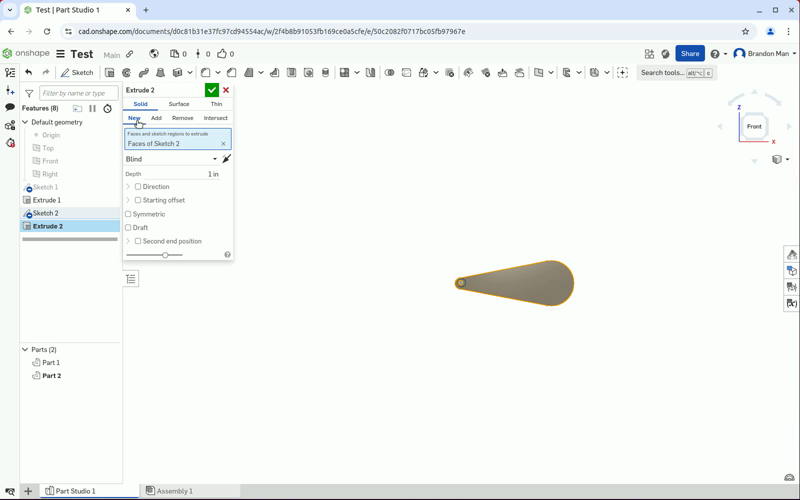
key(tab, 4)
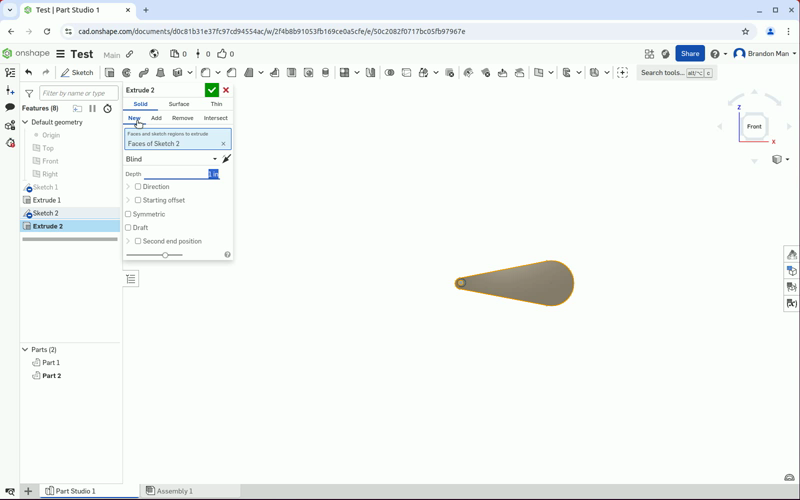
text(1.204)
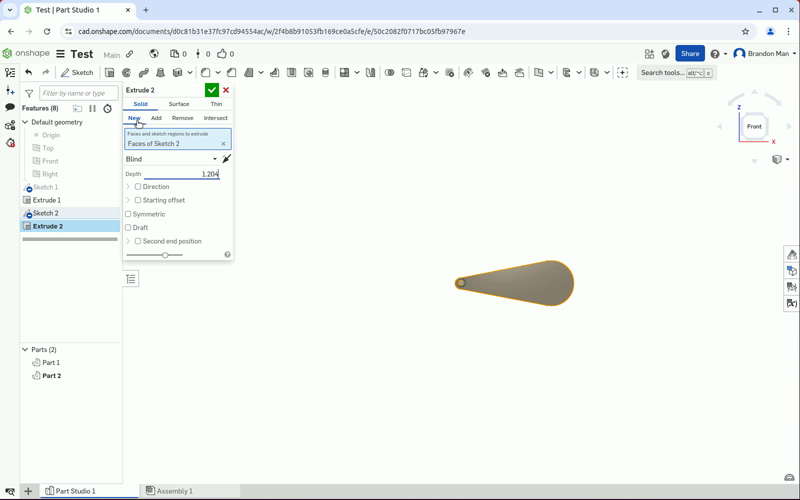
key(enter)
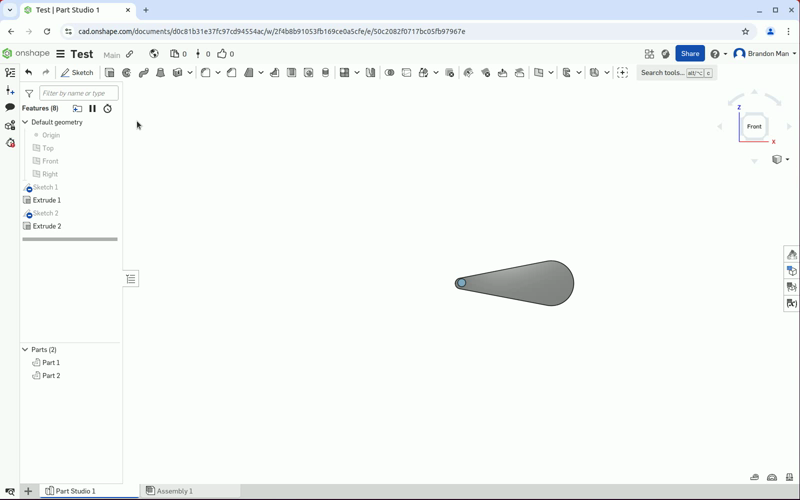
key(shift+h)
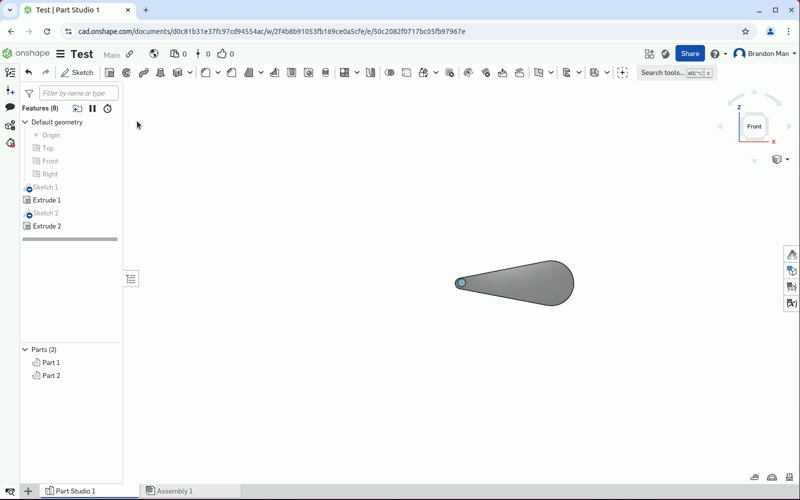
key(shift+h)
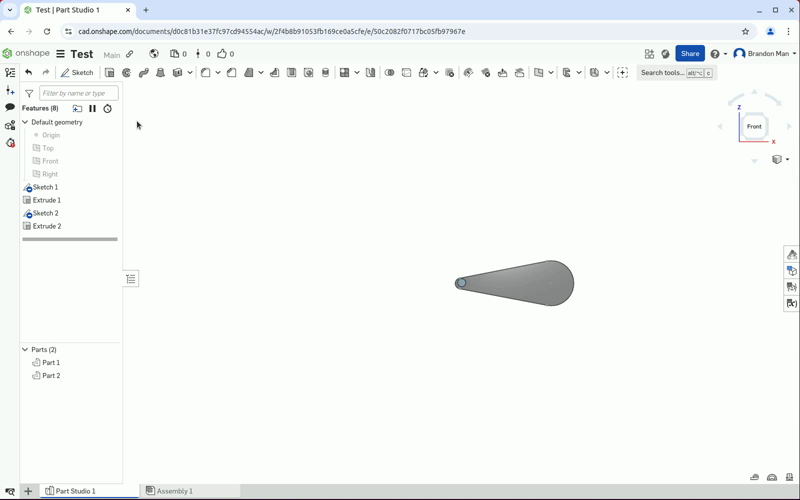
key(shift+7)
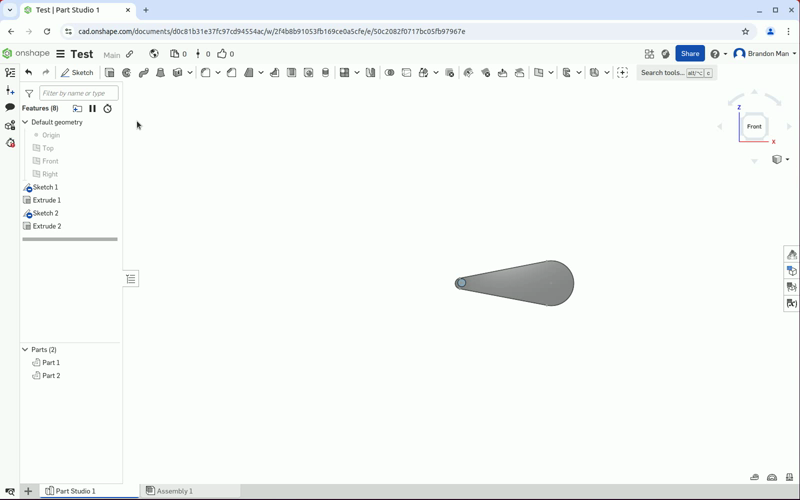
key(left, 2)
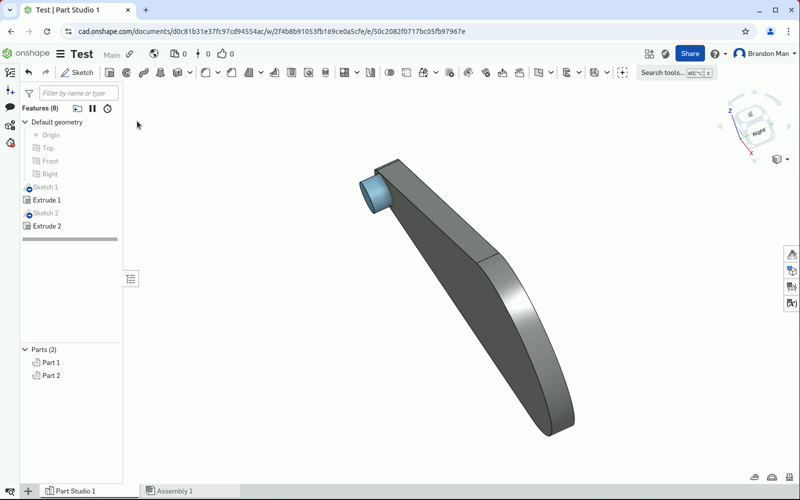
key(down, 2)
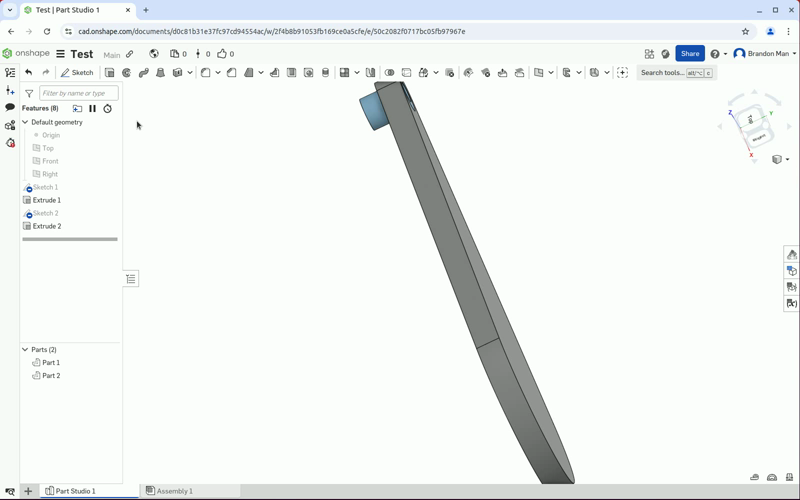
key(up, 2)
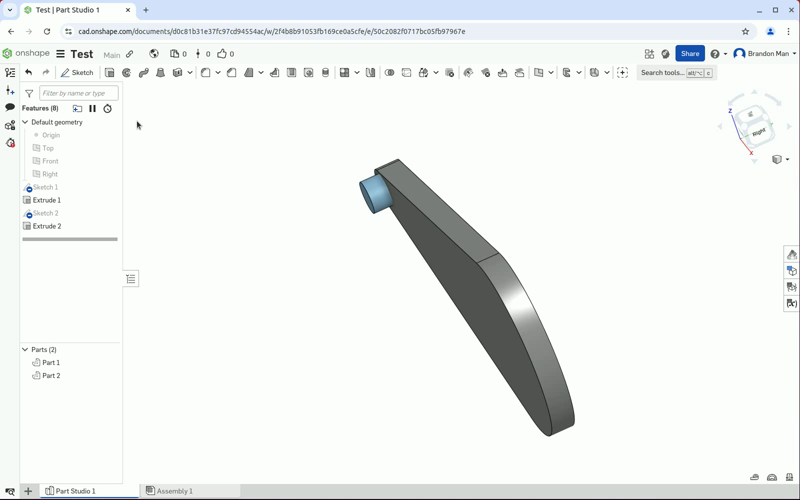
key(right, 2)
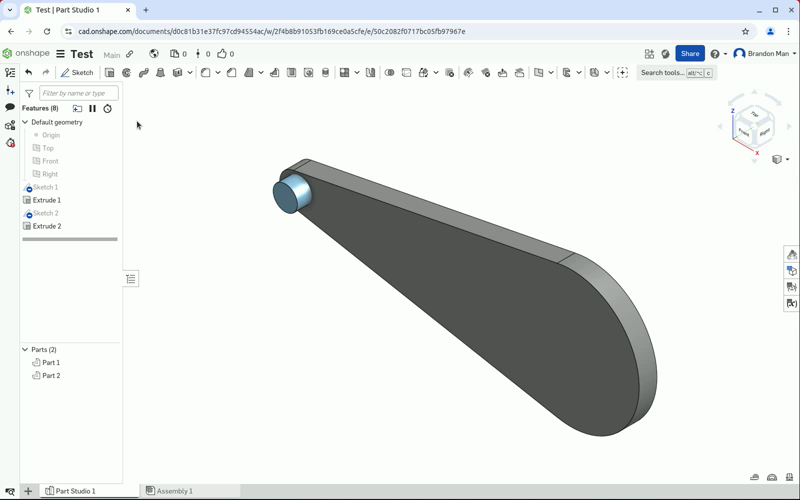
mouse_move(73, 189)
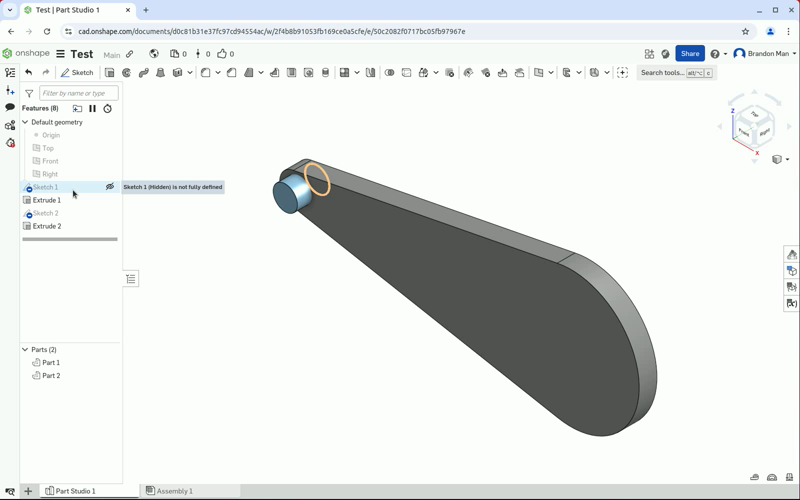
click(73, 189)